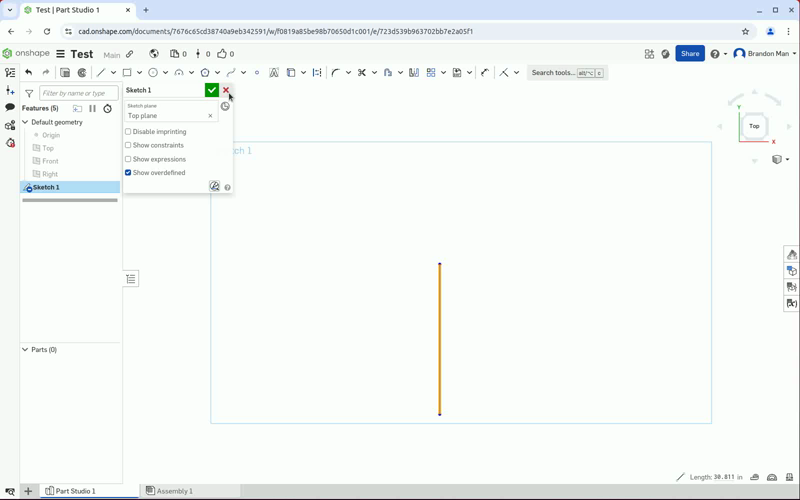
key(shift+h)
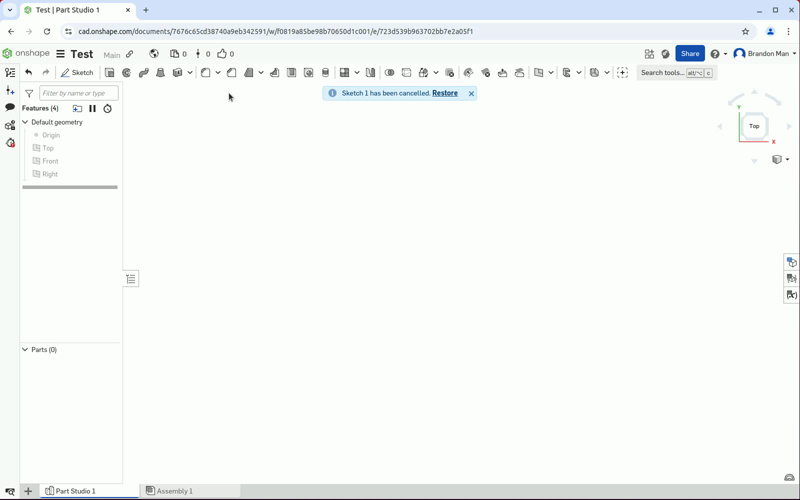
mouse_move(73, 352)
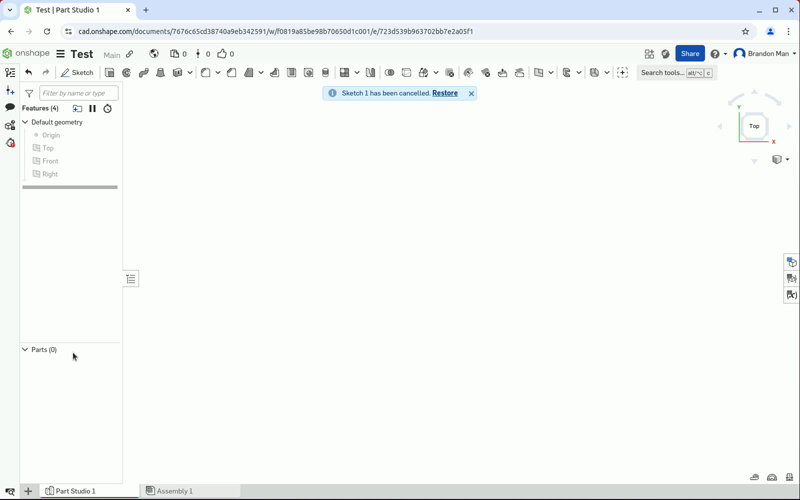
key(y)
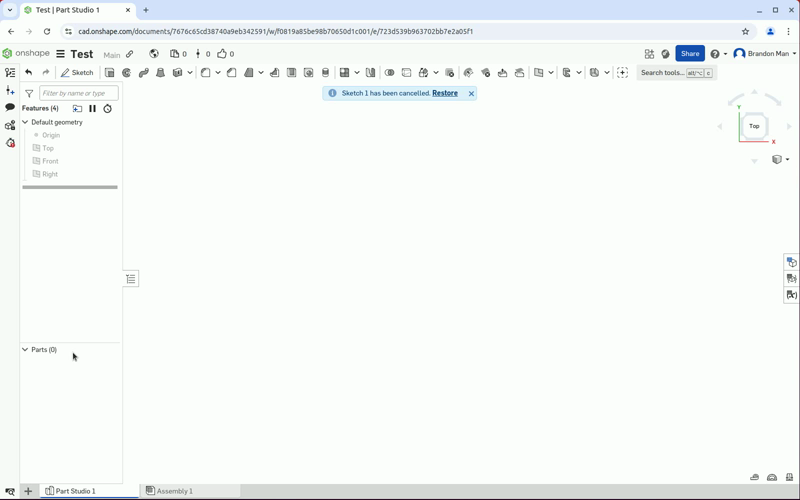
key(shift+p)
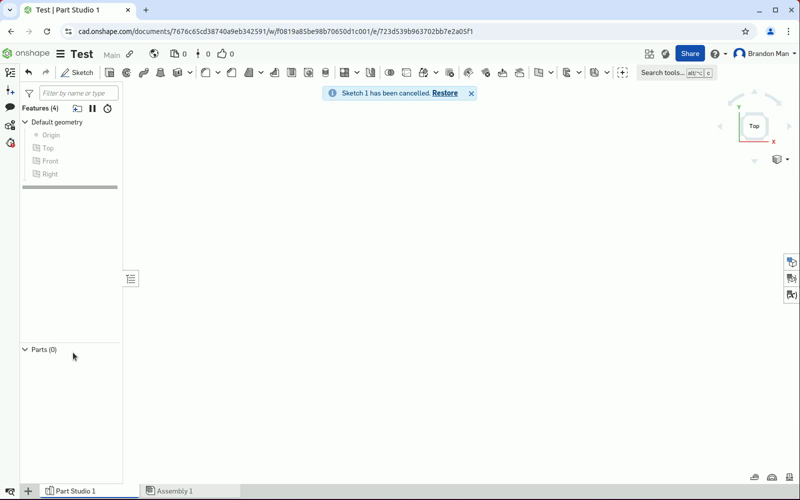
key(space)
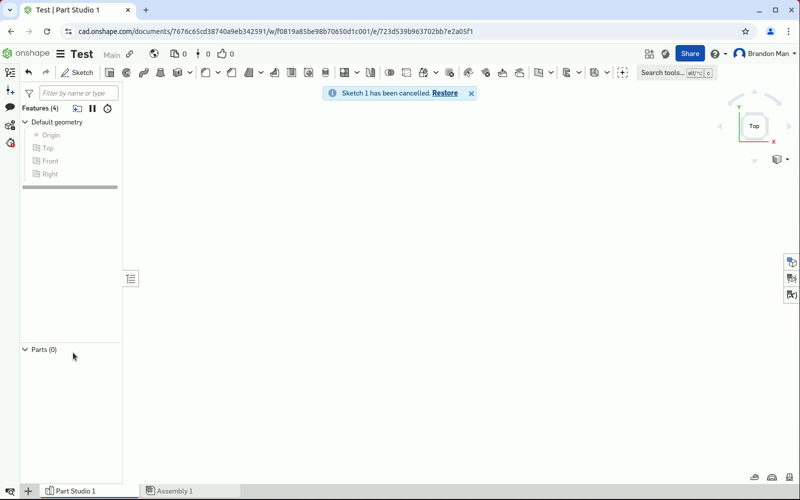
key_down(shift)
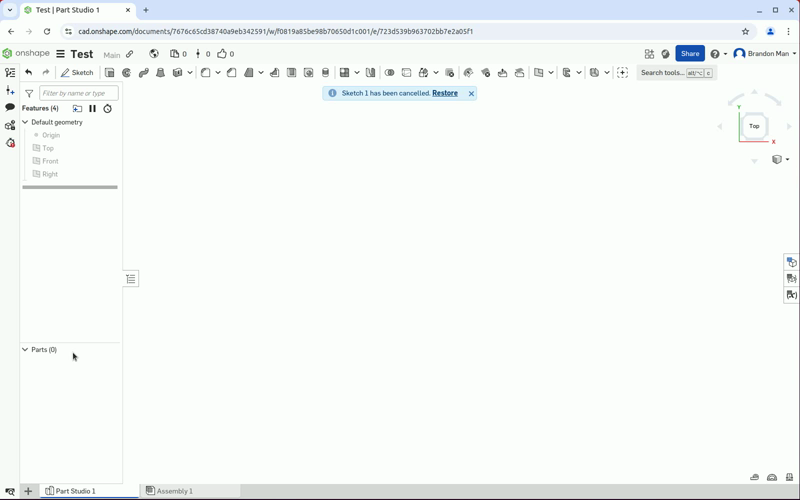
key(up)
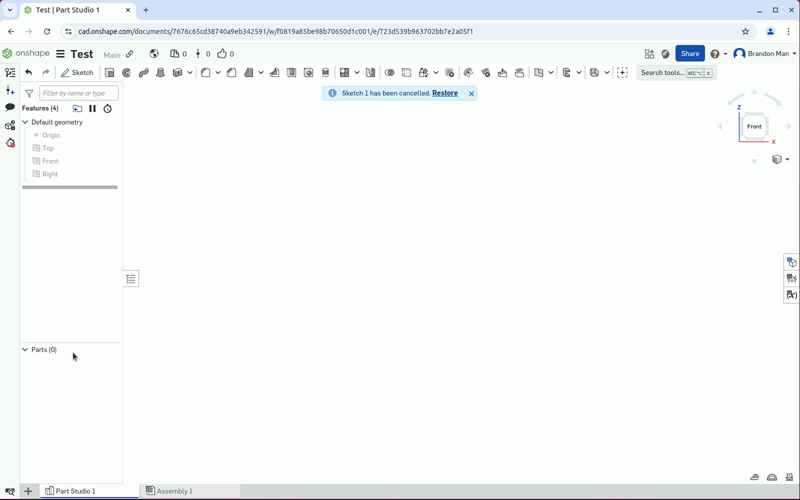
key_up(shift)
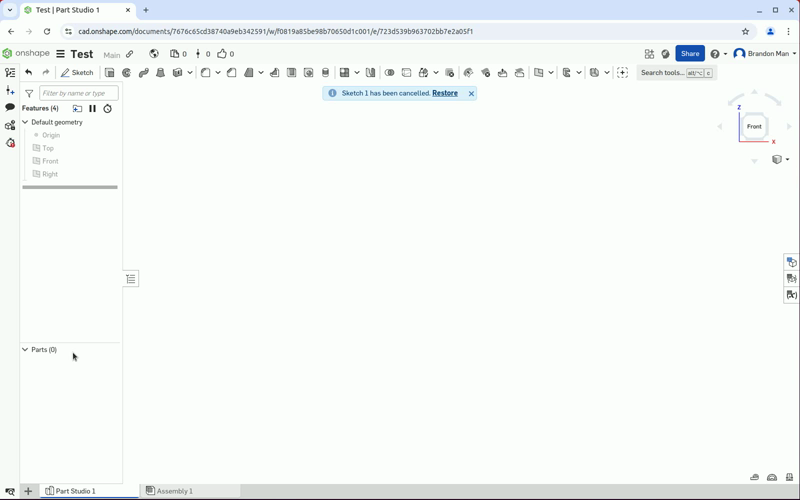
mouse_move(73, 352)
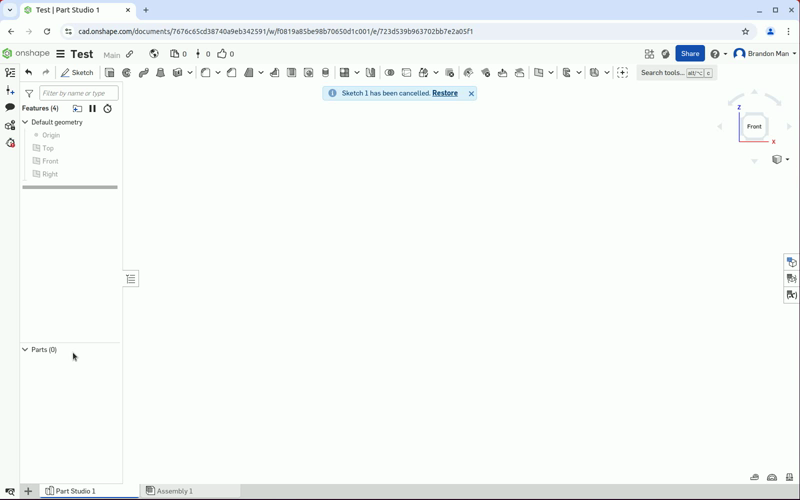
key(shift+y)
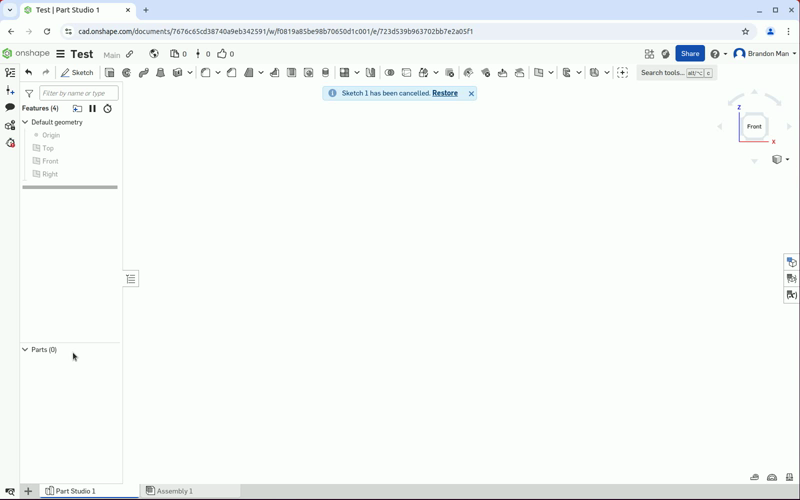
key(shift+s)
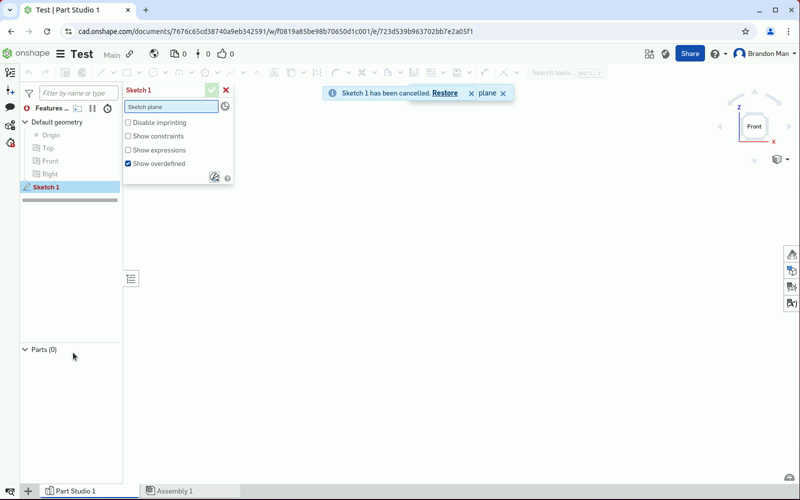
mouse_move(73, 163)
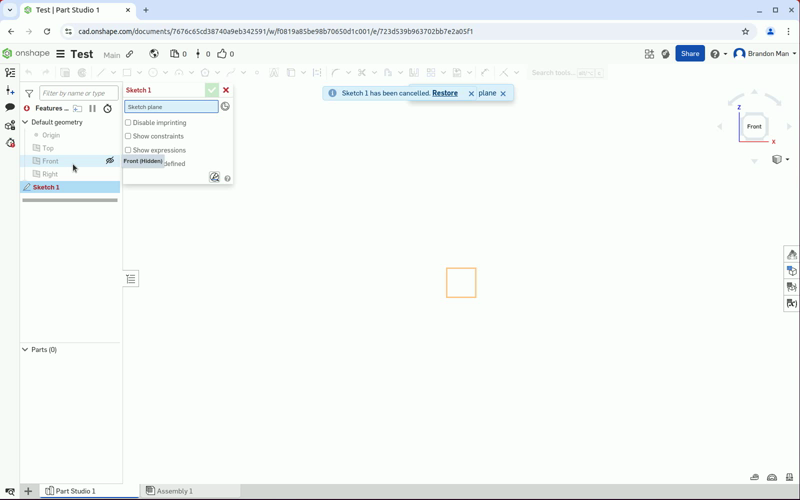
click(73, 163)
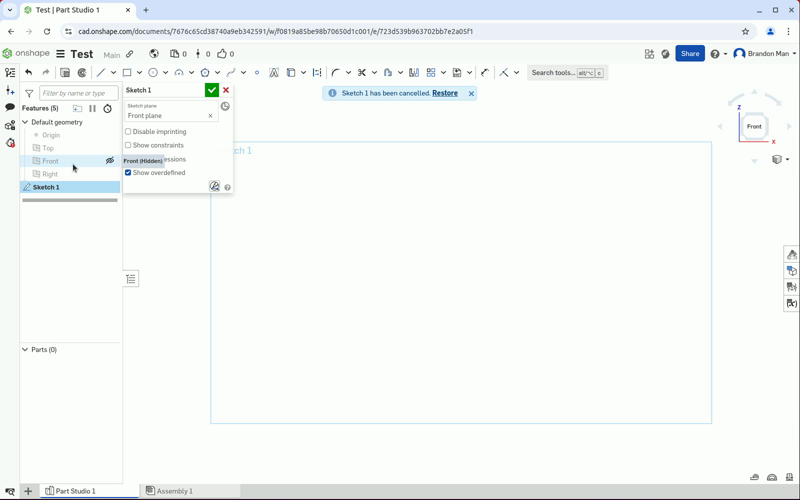
mouse_move(73, 352)
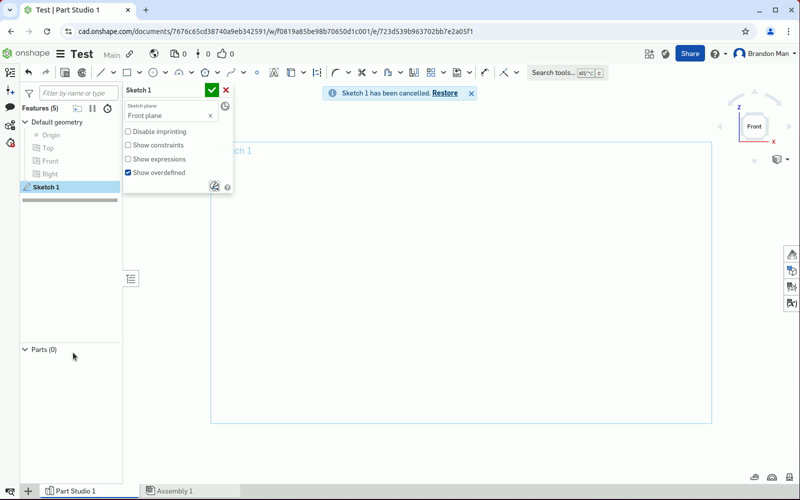
key(y)
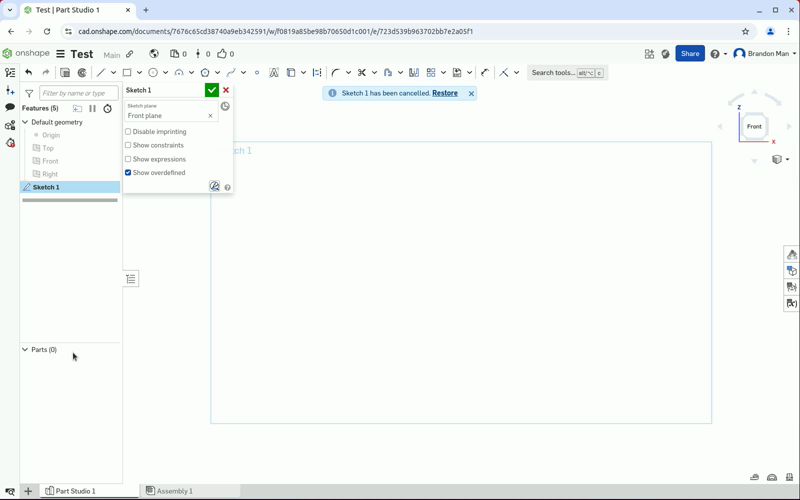
key(c)
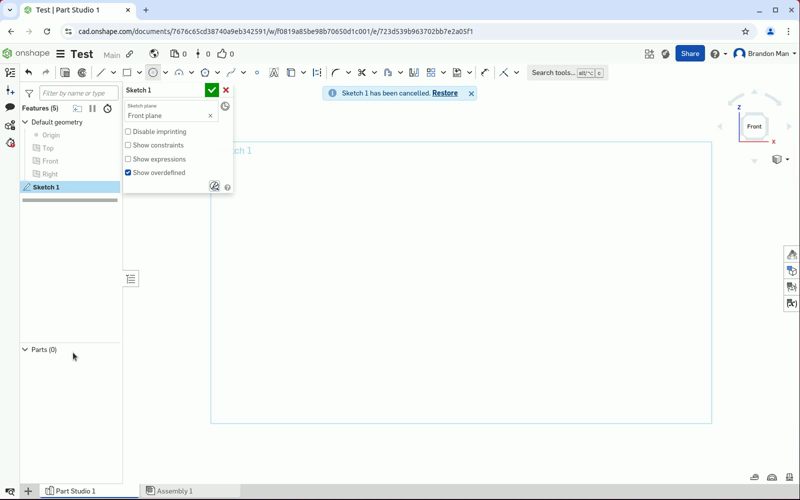
key_down(shift)
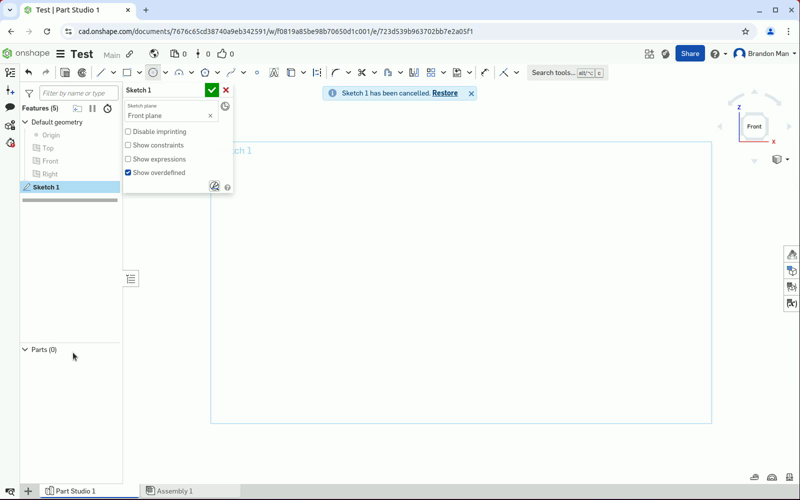
mouse_move(461, 282)
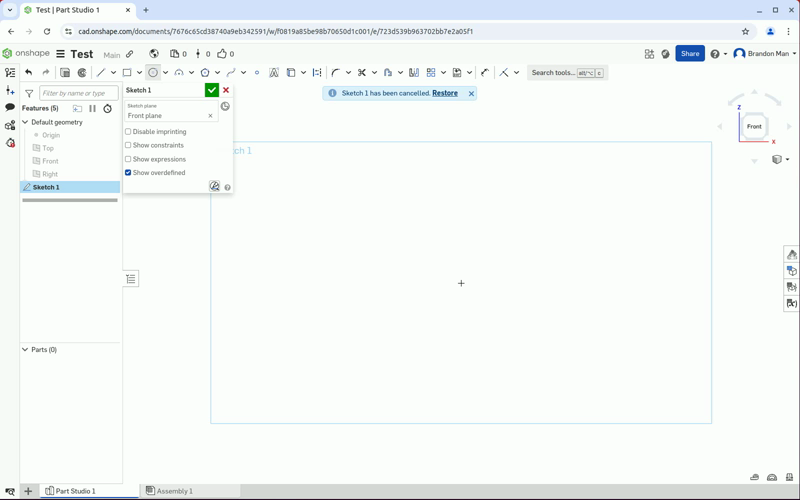
click(461, 282)
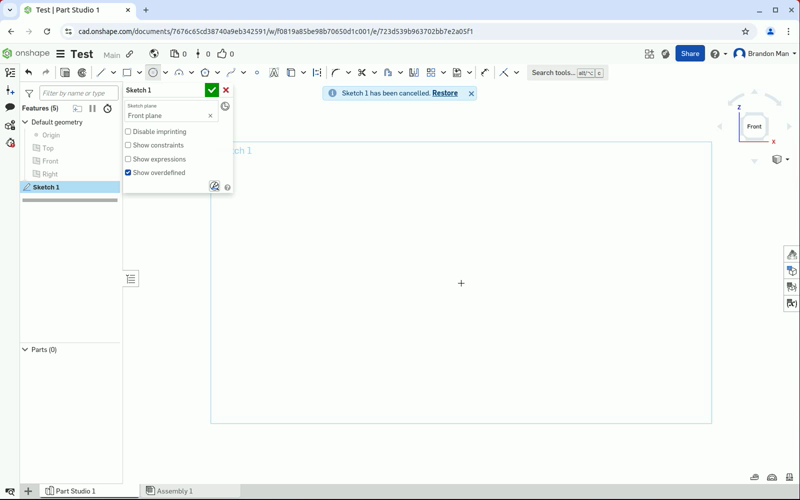
key_up(shift)
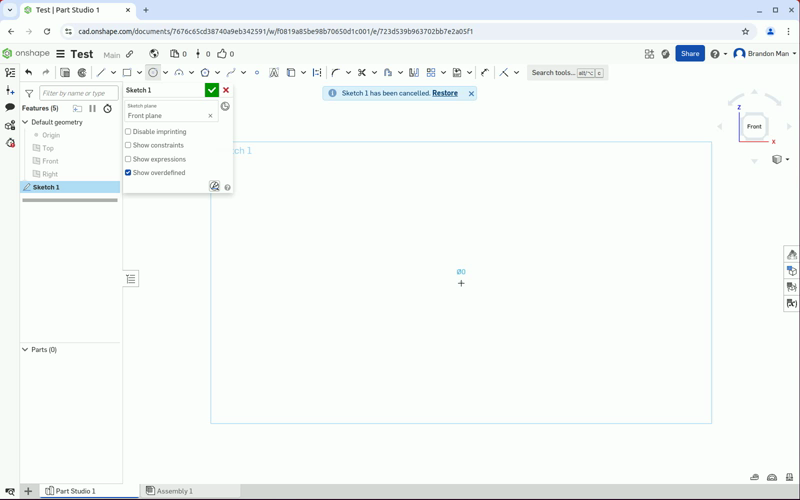
mouse_move(497, 282)
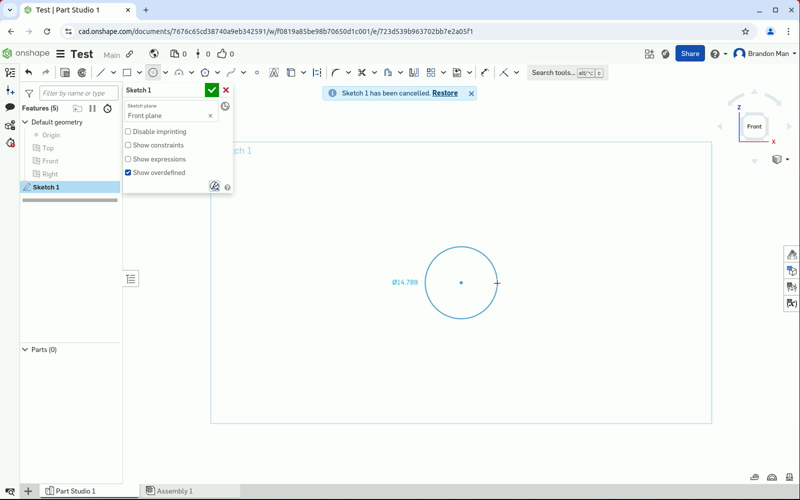
click(497, 282)
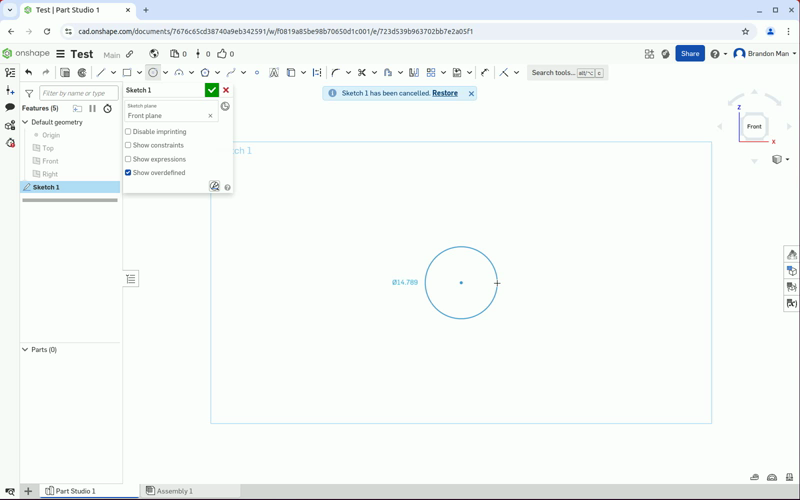
key(esc)
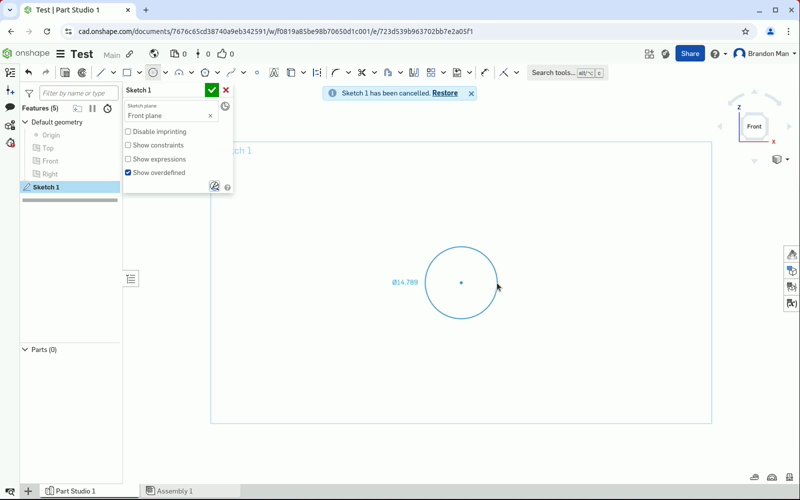
key(c)
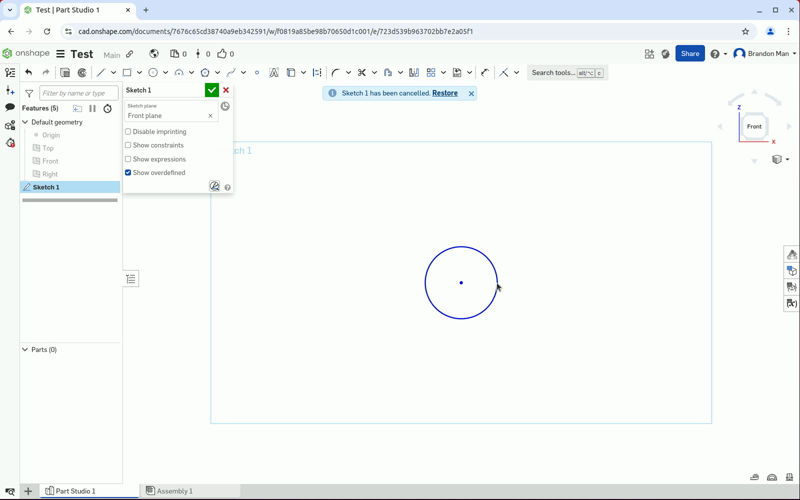
key_down(shift)
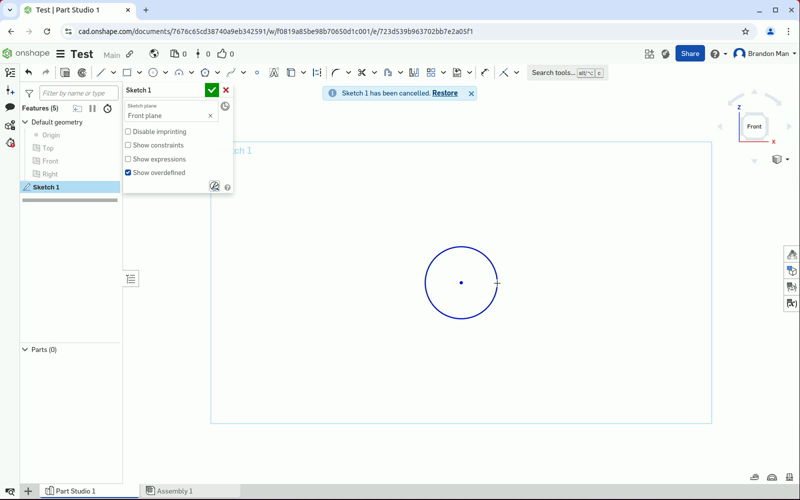
mouse_move(461, 282)
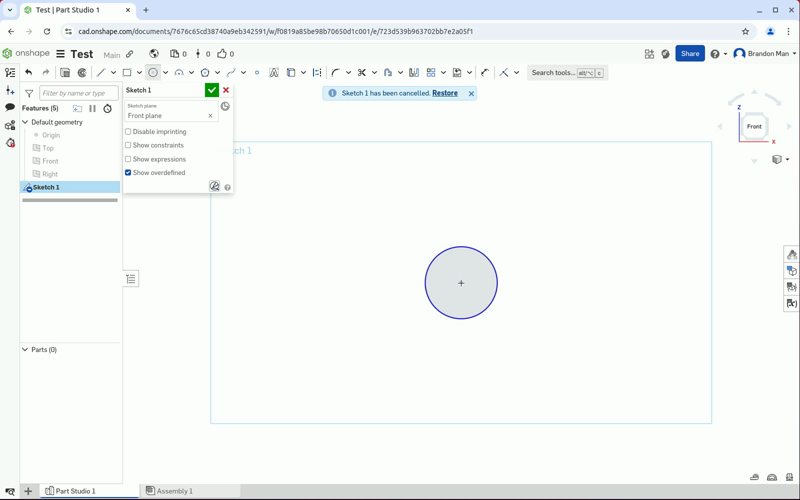
click(461, 282)
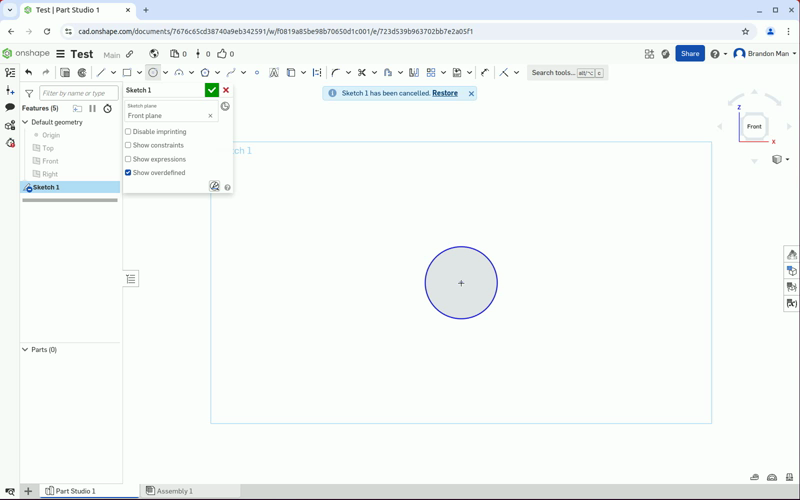
key_up(shift)
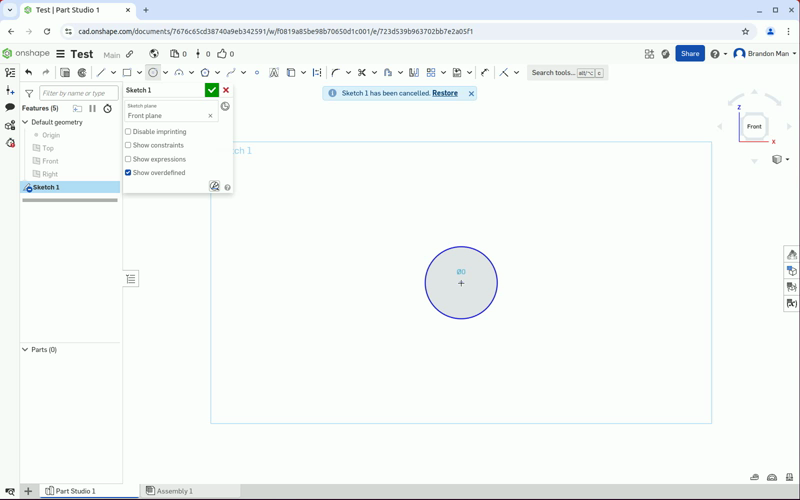
mouse_move(479, 282)
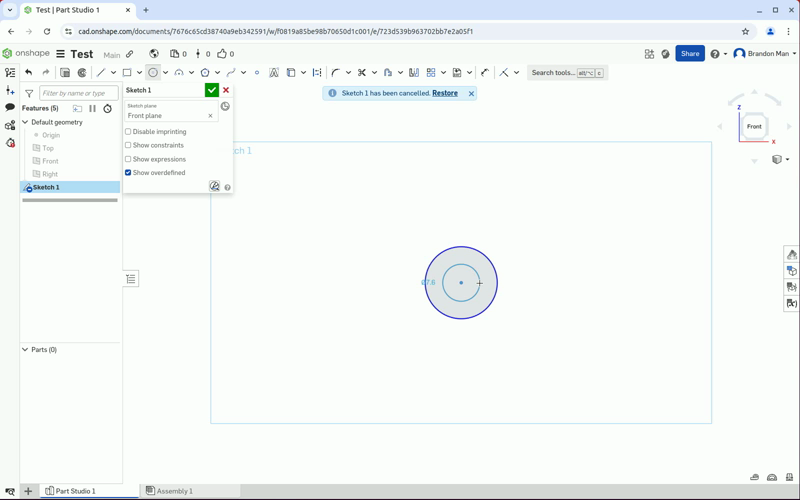
click(479, 282)
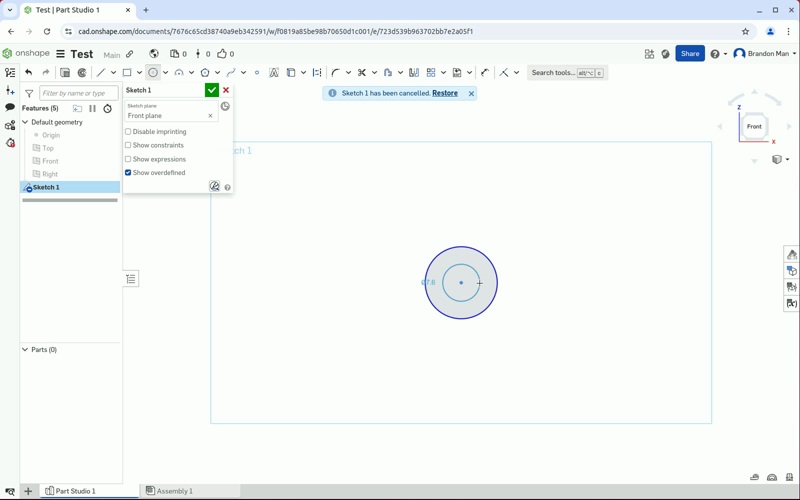
key(esc)
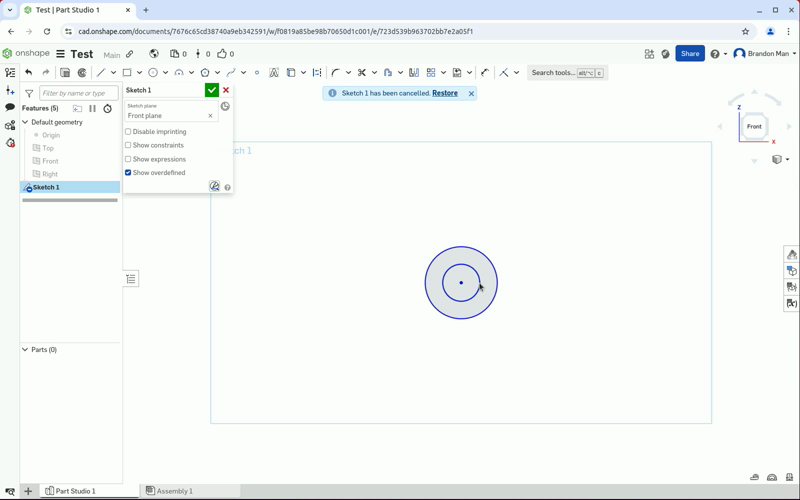
mouse_move(465, 249)
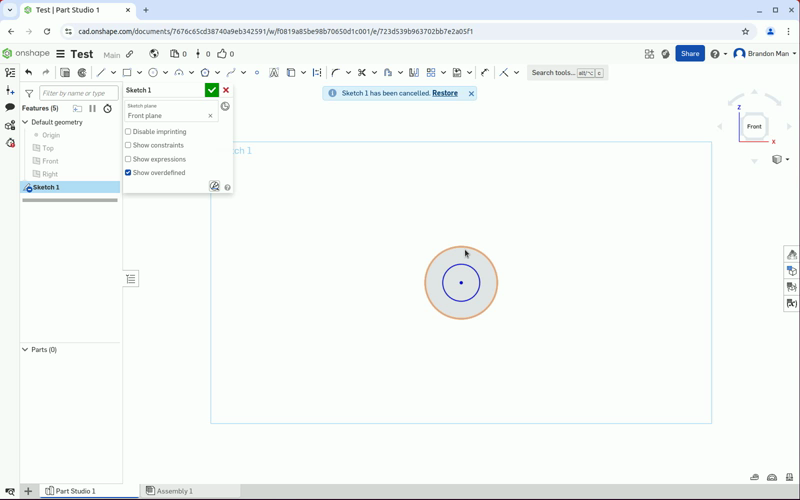
click(465, 249)
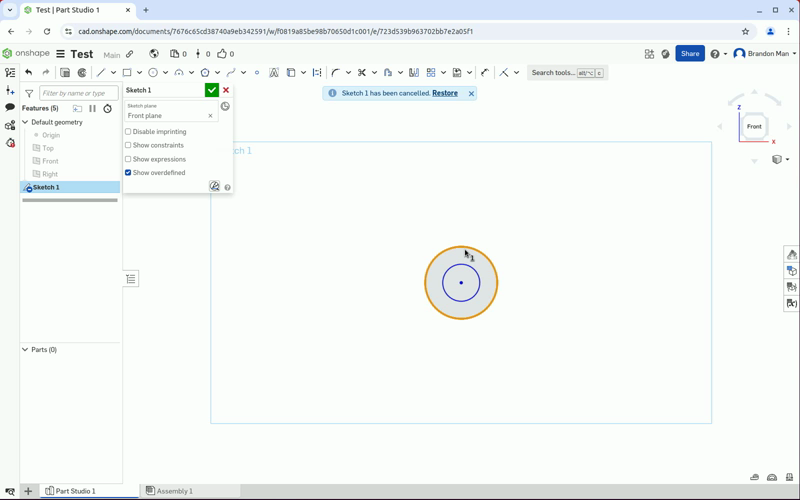
mouse_move(73, 352)
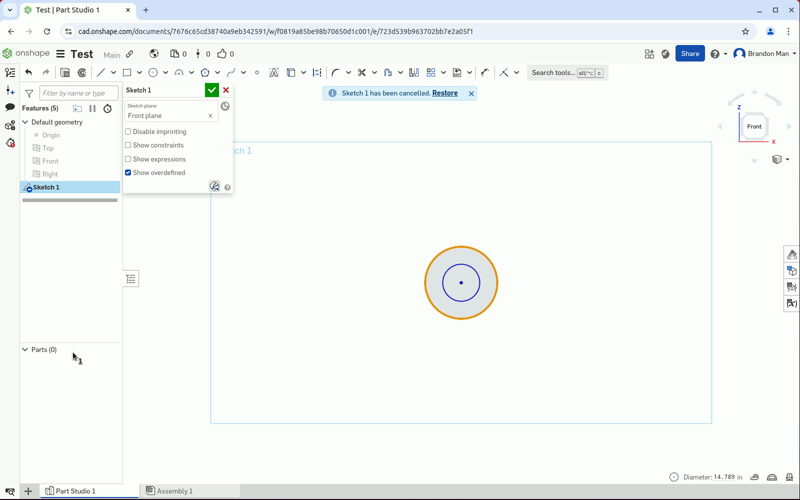
key(shift+y)
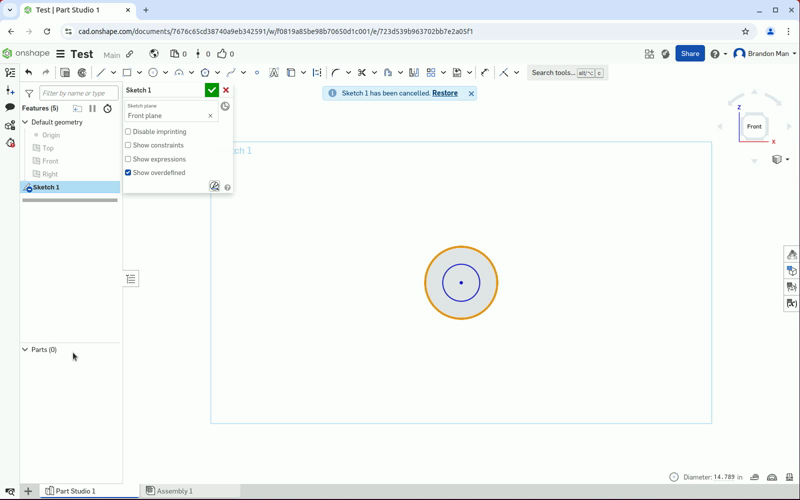
key(shift+e)
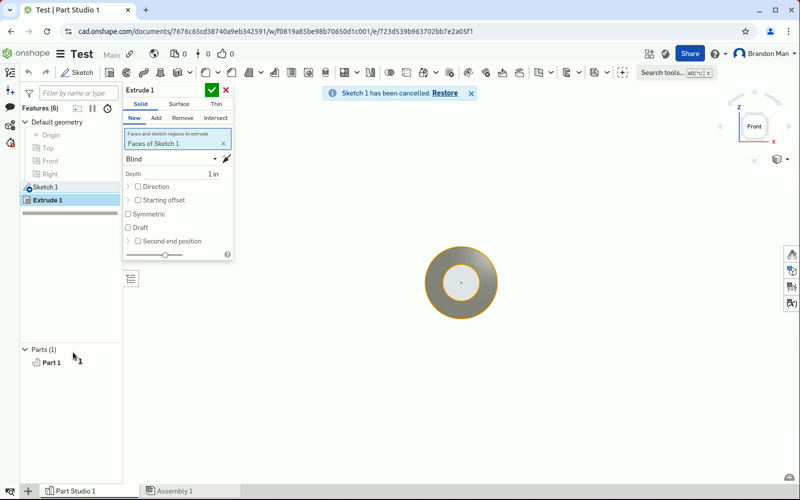
mouse_move(143, 106)
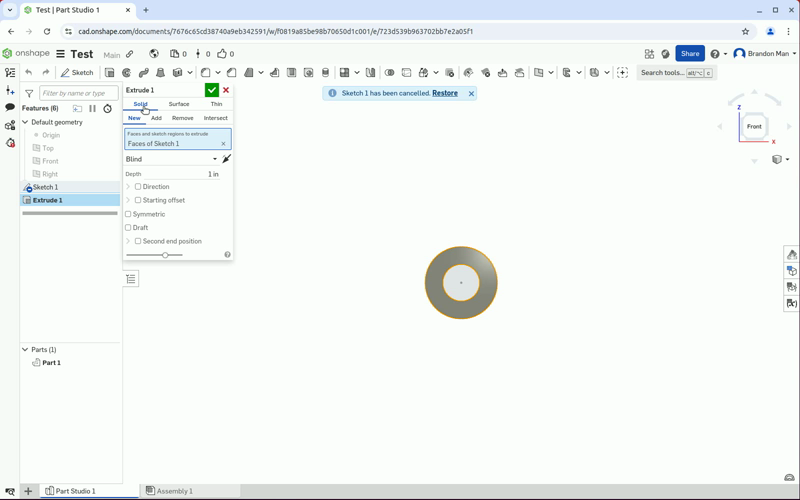
click(143, 106)
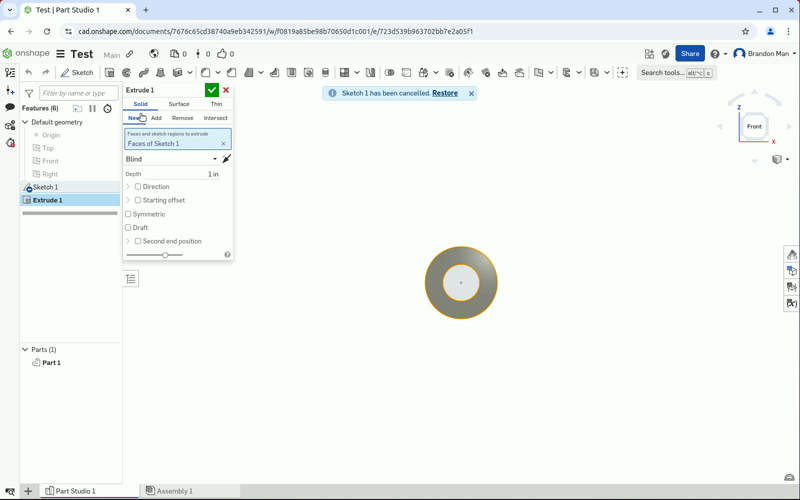
mouse_move(137, 120)
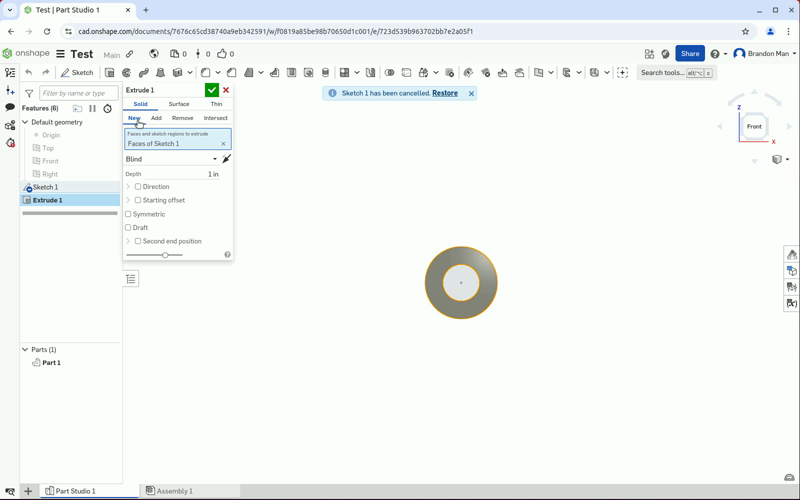
click(137, 120)
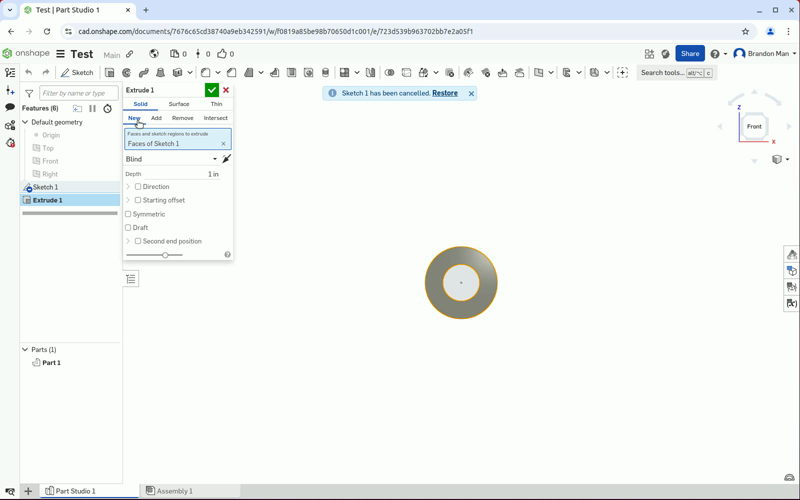
key(tab, 4)
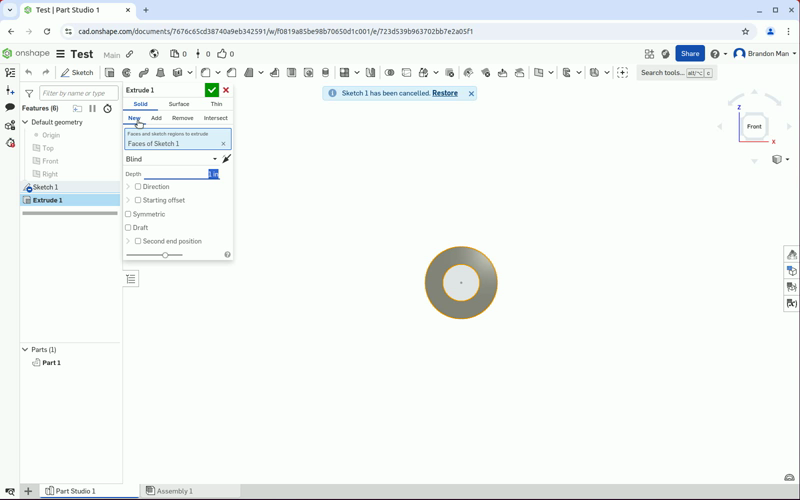
text(3.129)
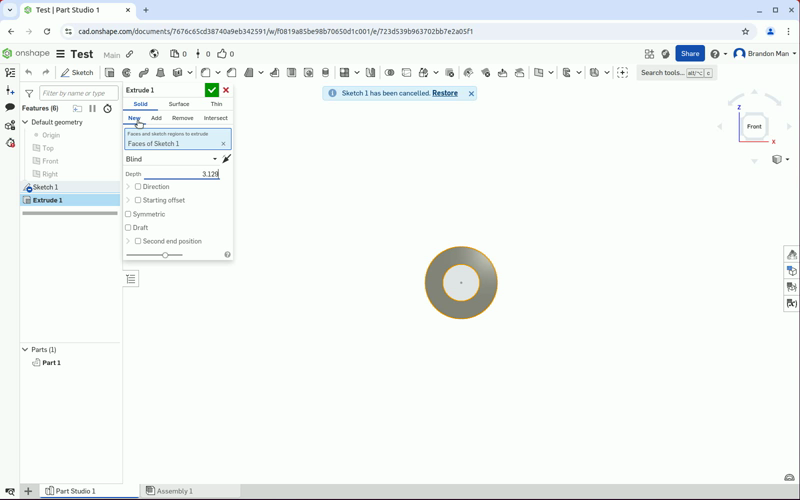
key(enter)
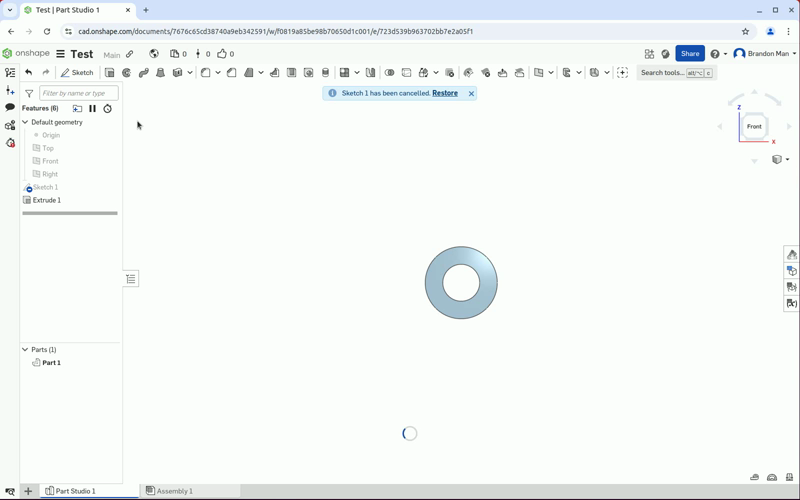
key(shift+h)
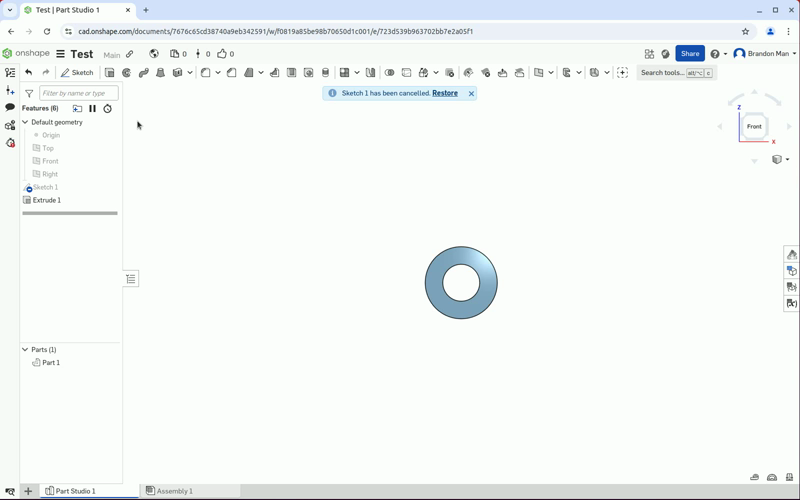
key(shift+h)
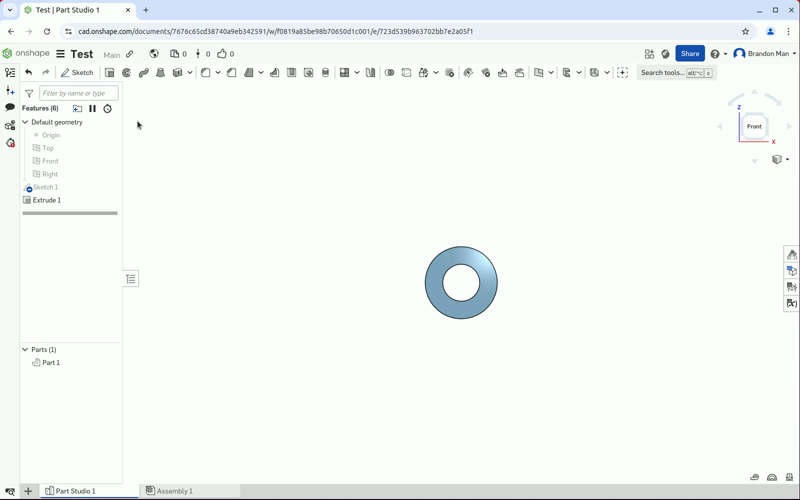
mouse_move(73, 189)
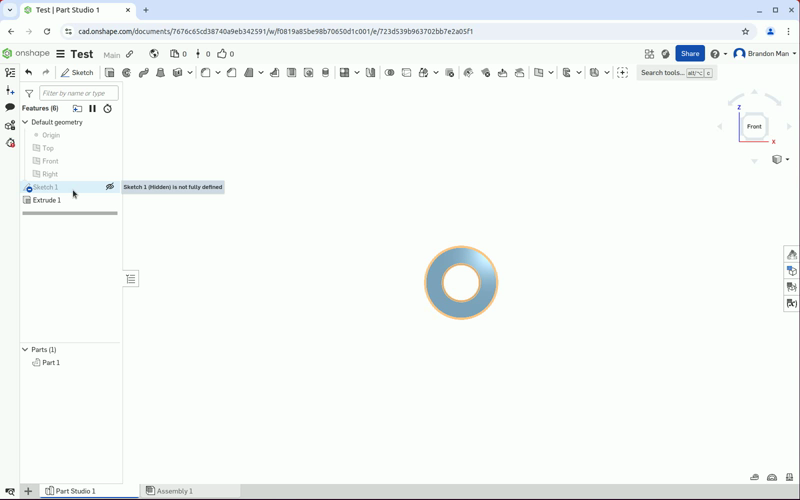
click(73, 189)
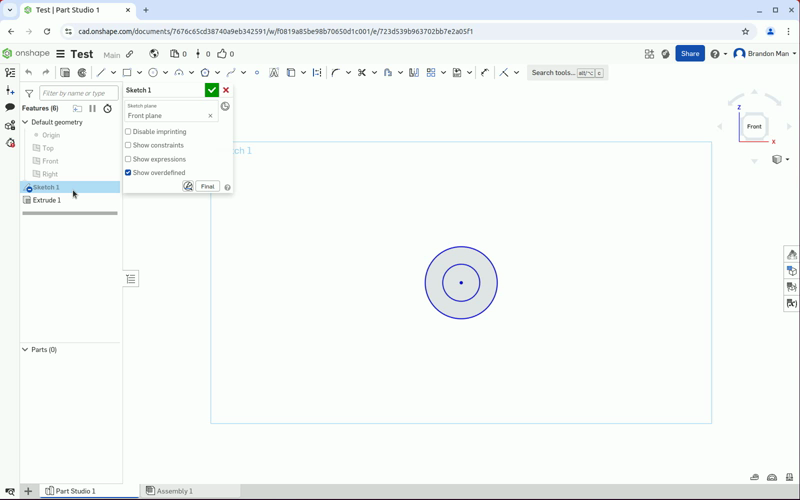
mouse_move(229, 92)
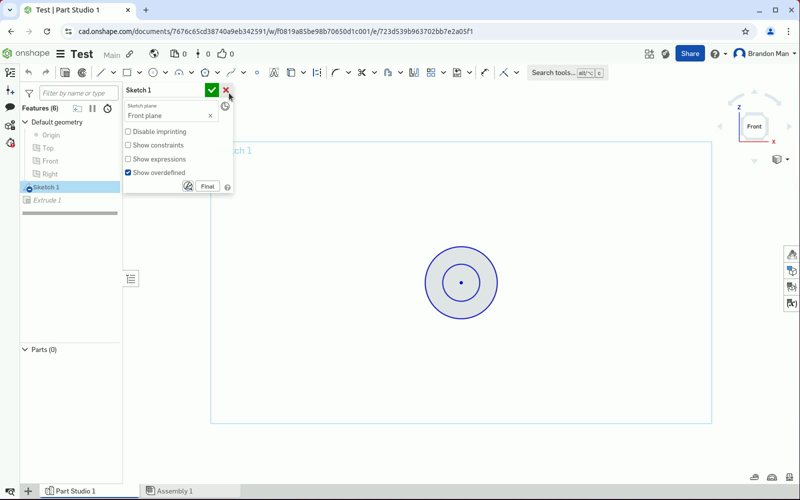
click(229, 92)
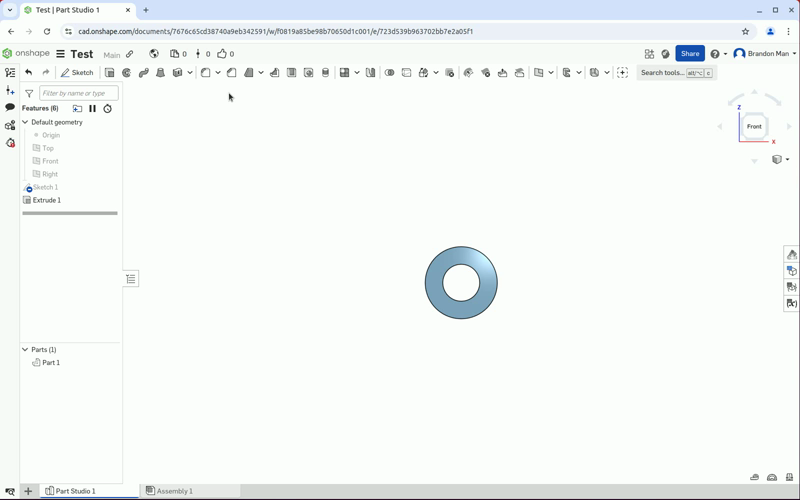
mouse_move(541, 75)
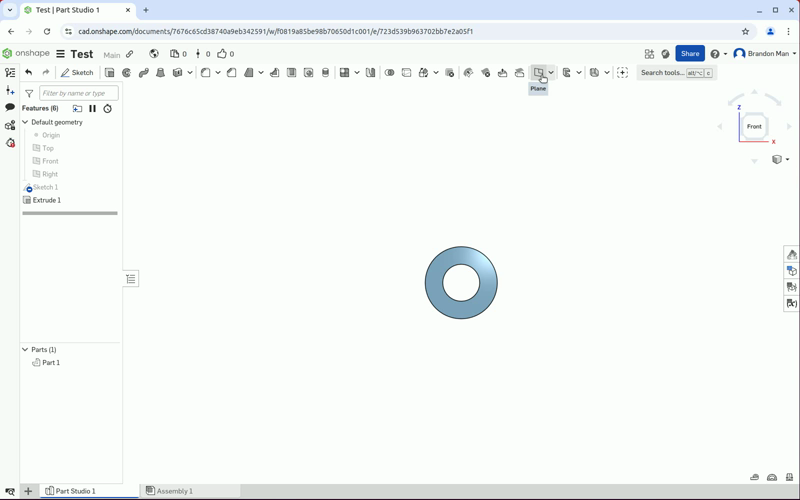
click(541, 75)
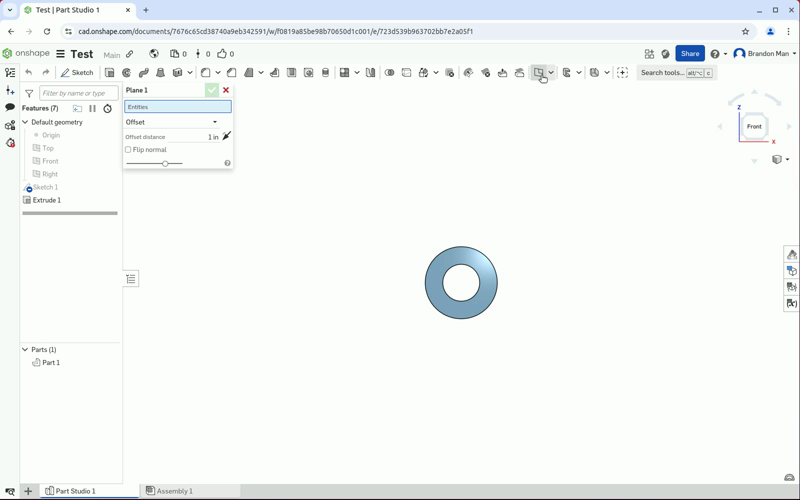
mouse_move(73, 163)
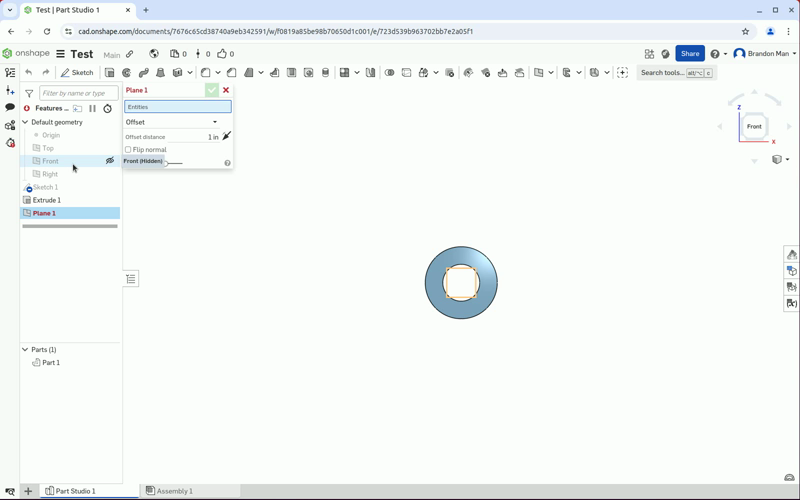
click(73, 163)
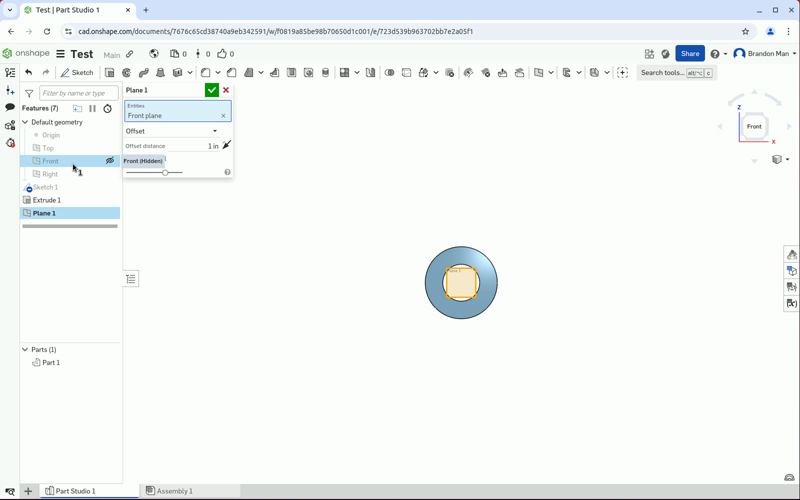
key(tab, 2)
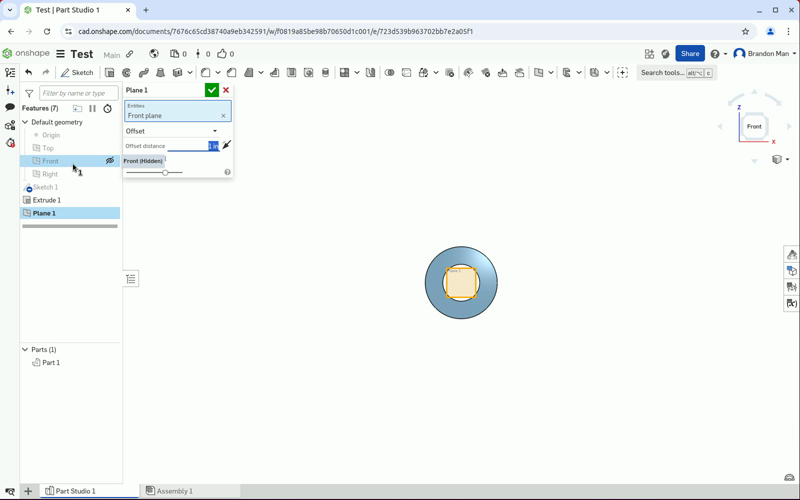
text(3.143)
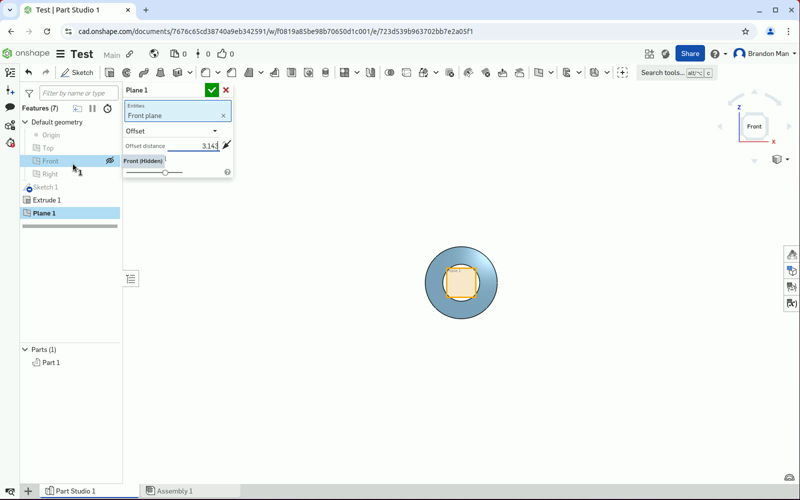
key(enter, 2)
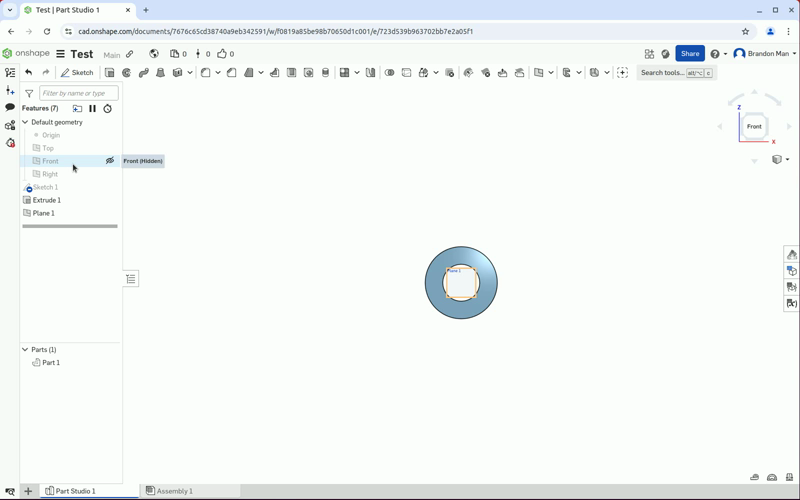
key(shift+s)
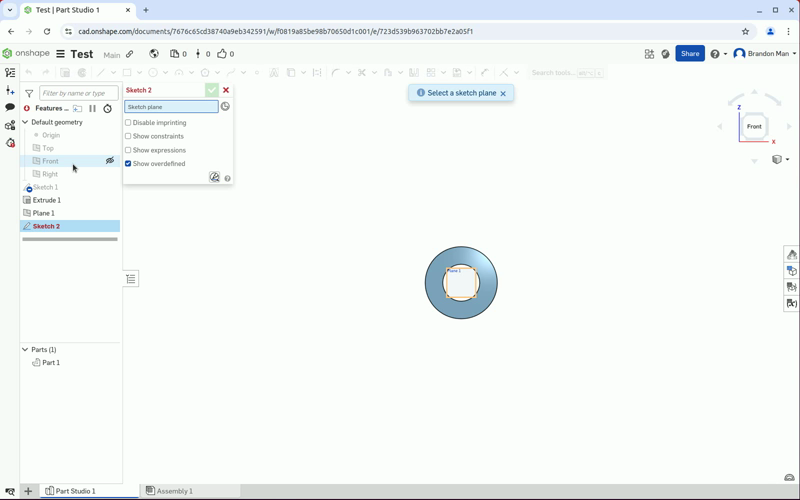
mouse_move(73, 215)
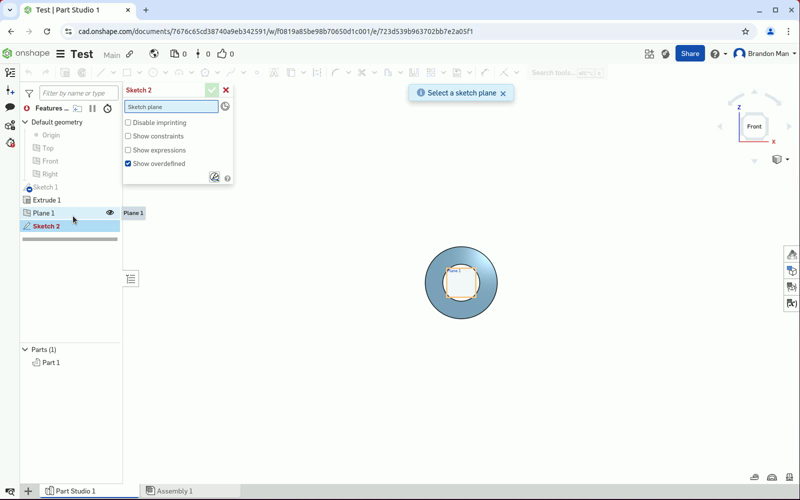
click(73, 215)
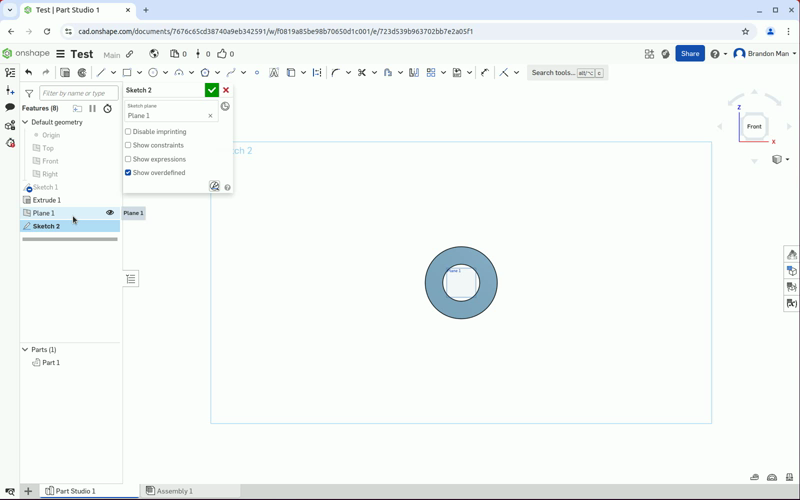
mouse_move(73, 352)
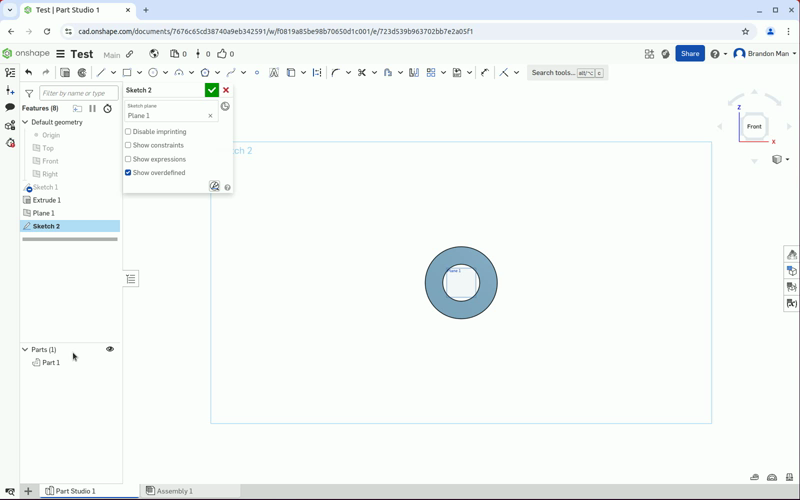
key(y)
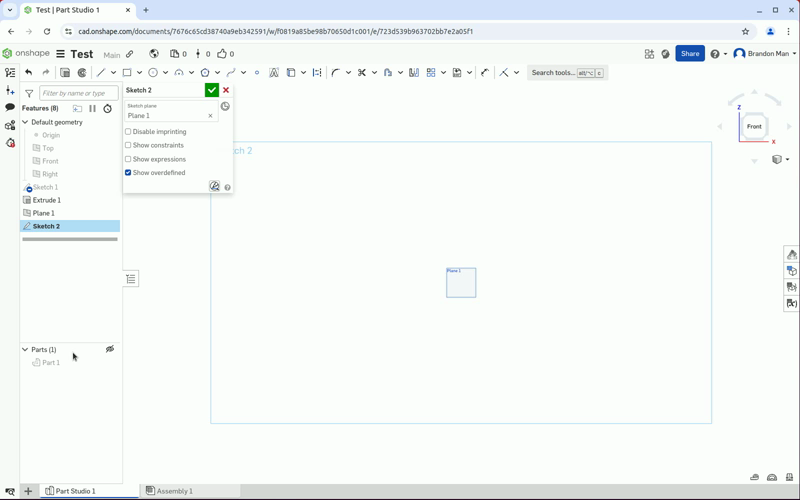
key(c)
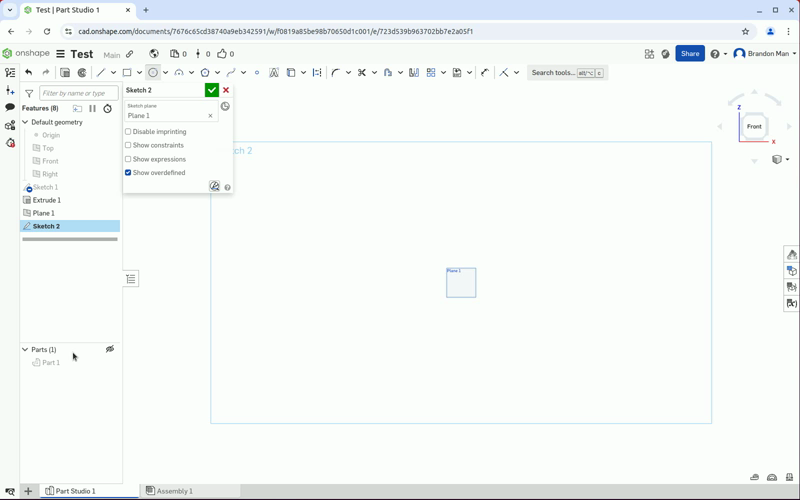
key_down(shift)
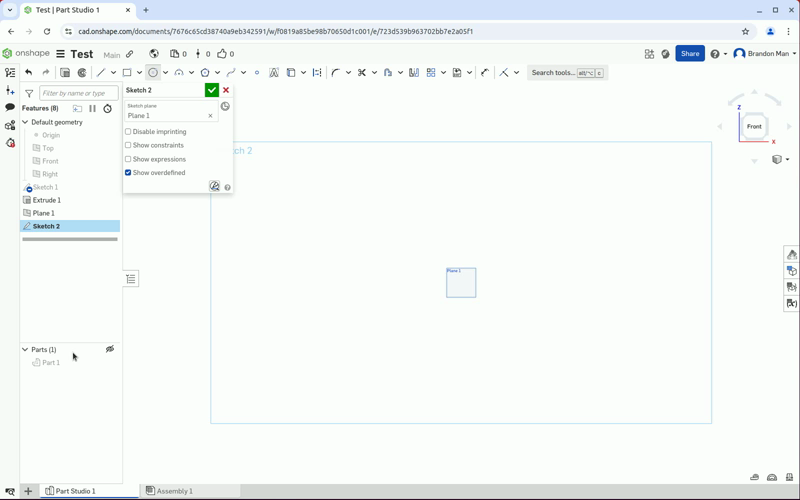
mouse_move(461, 282)
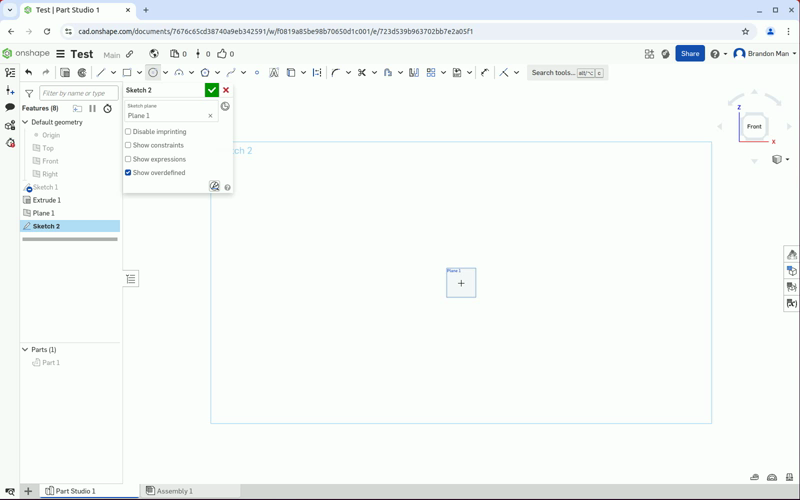
click(461, 282)
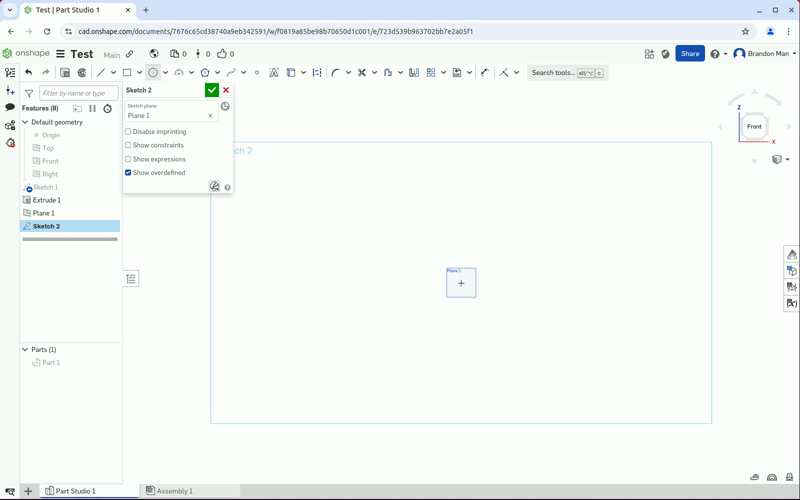
key_up(shift)
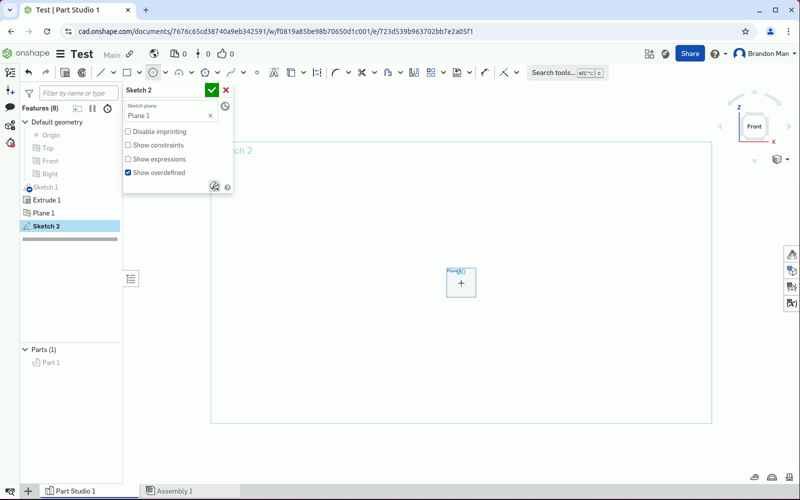
mouse_move(494, 282)
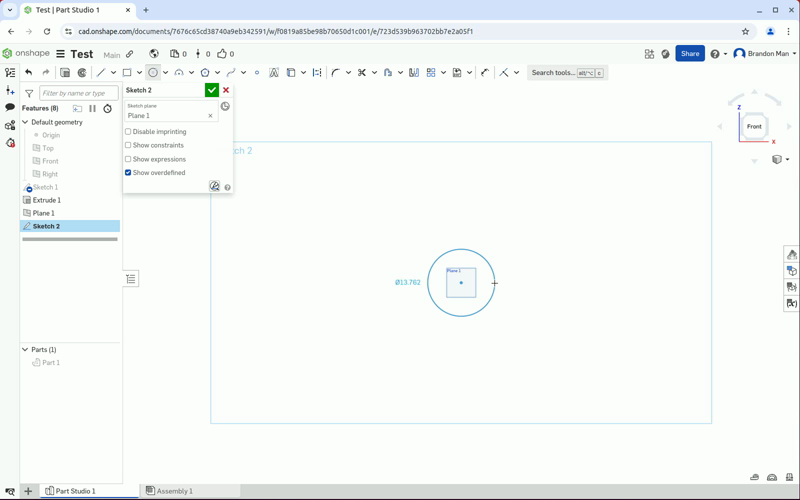
click(494, 282)
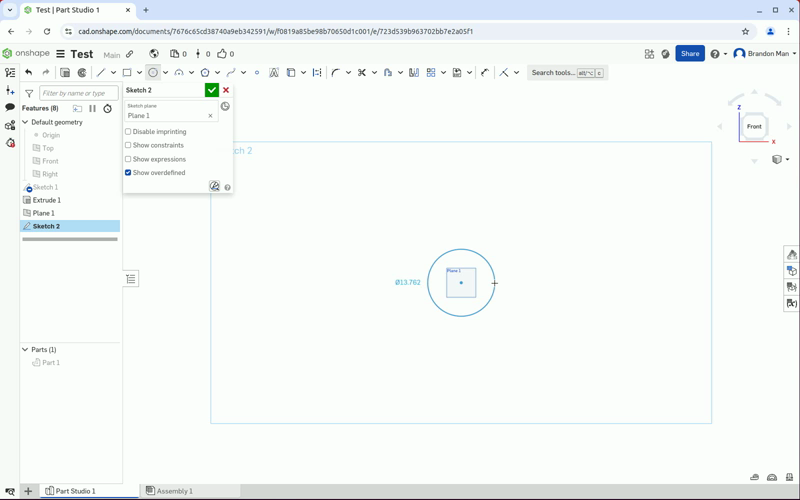
key(esc)
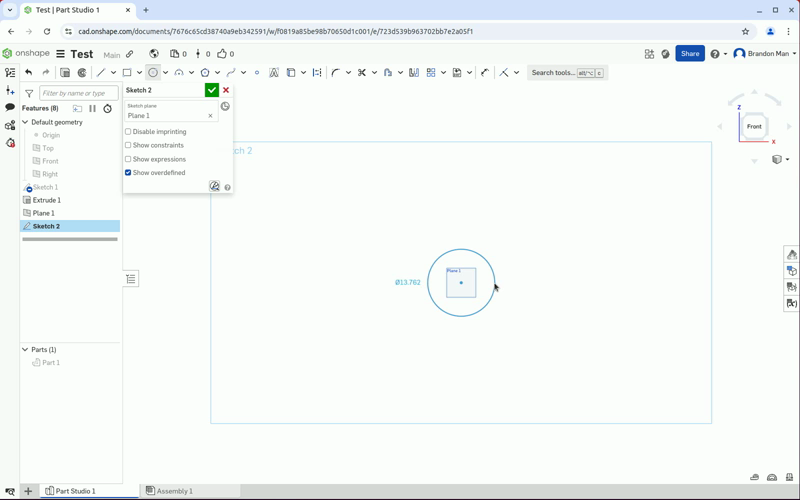
key(c)
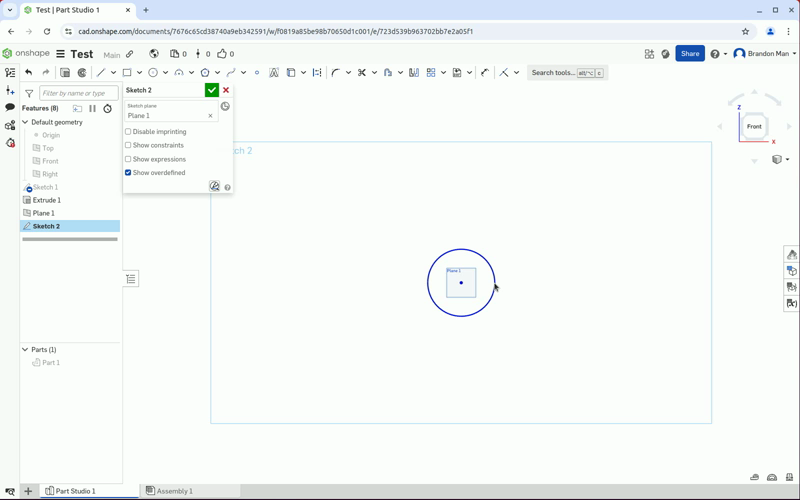
key_down(shift)
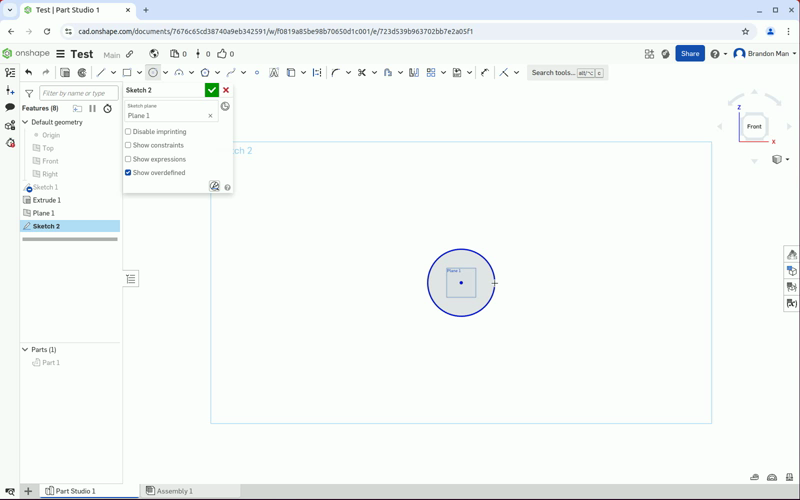
mouse_move(461, 282)
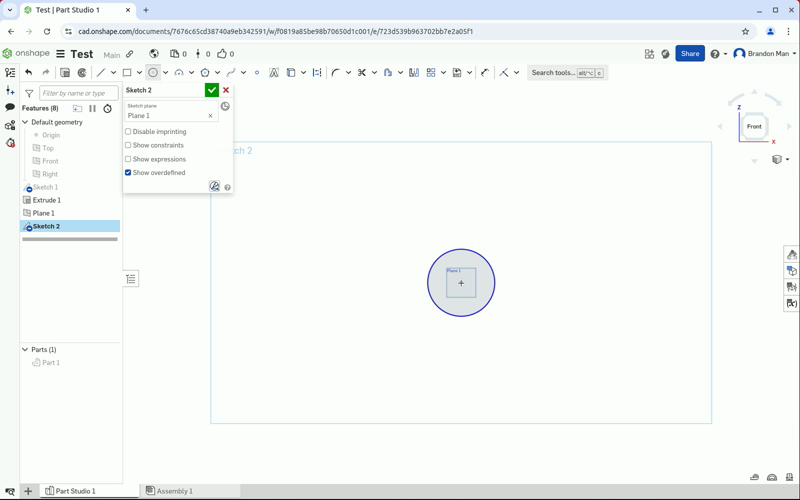
click(461, 282)
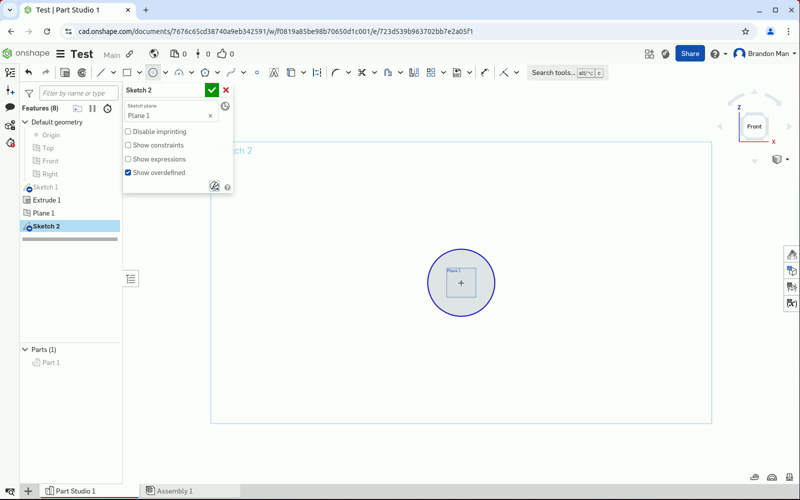
key_up(shift)
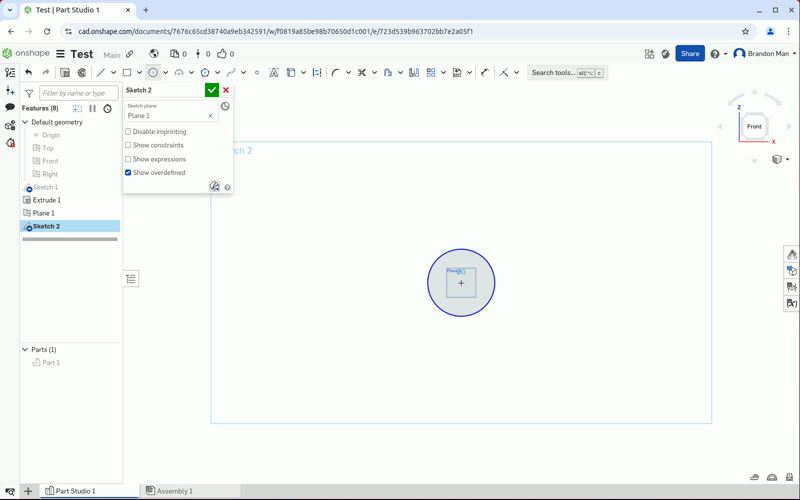
mouse_move(480, 282)
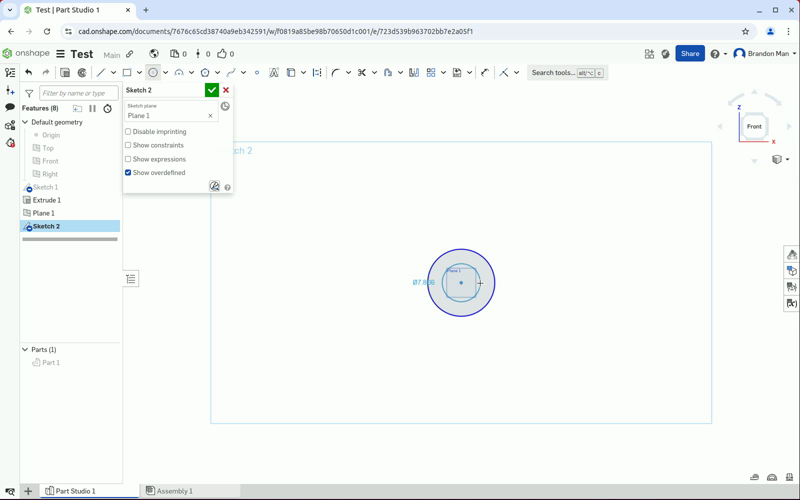
click(480, 282)
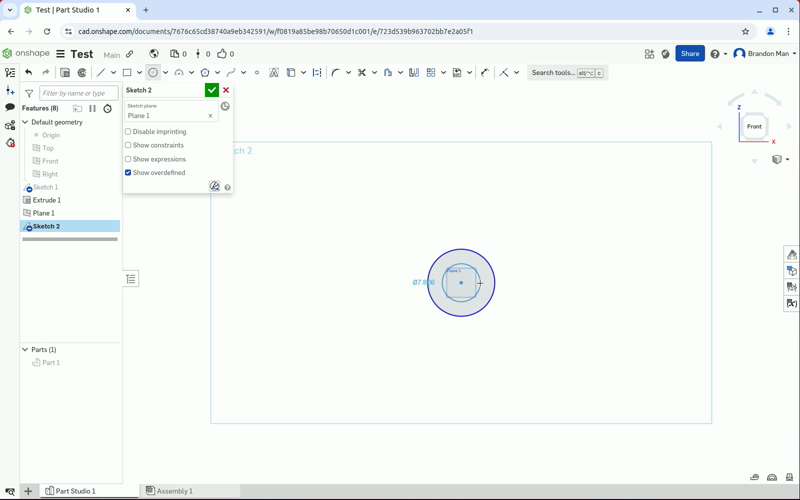
key(esc)
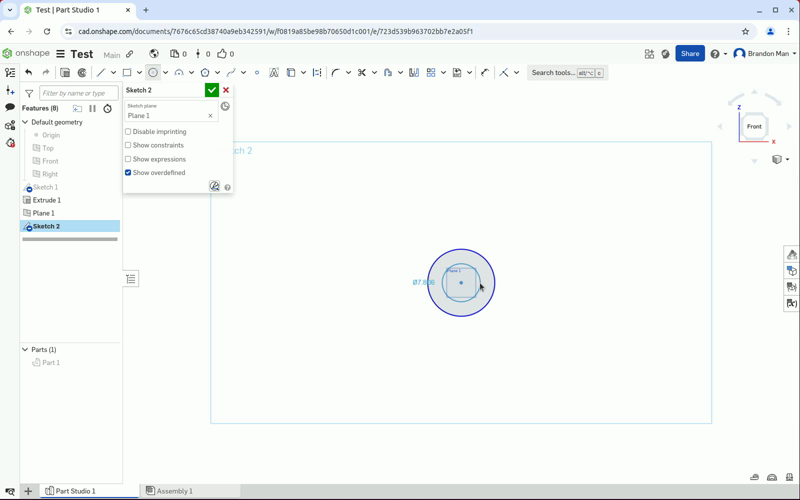
mouse_move(462, 256)
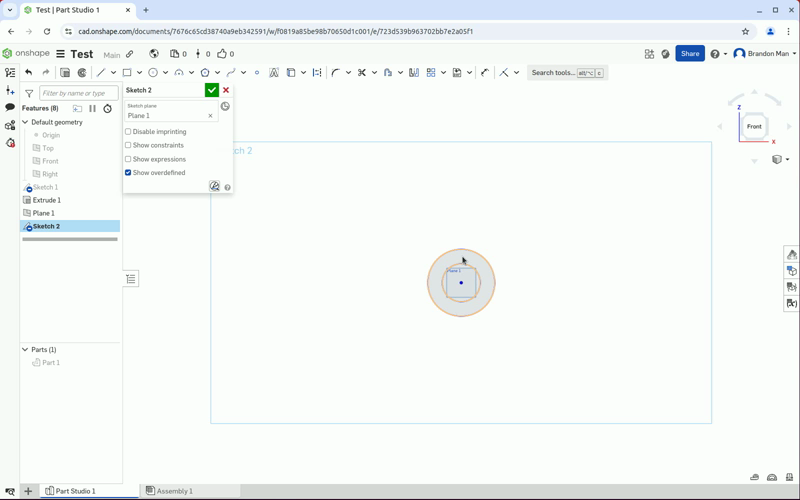
click(462, 256)
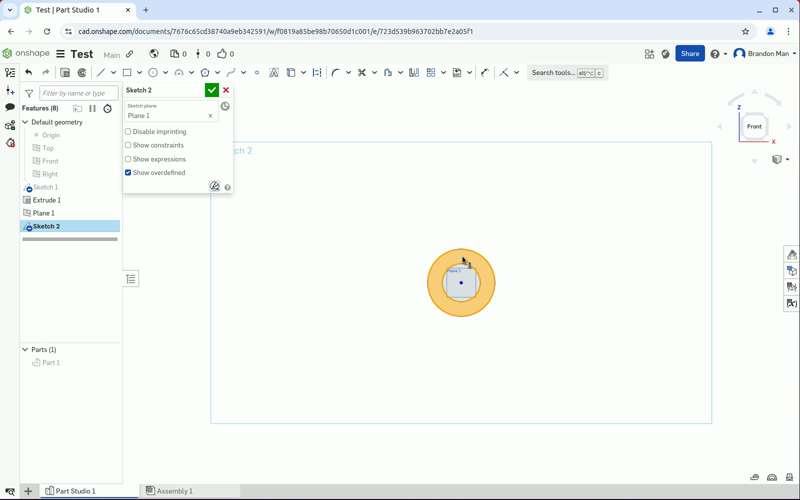
mouse_move(73, 352)
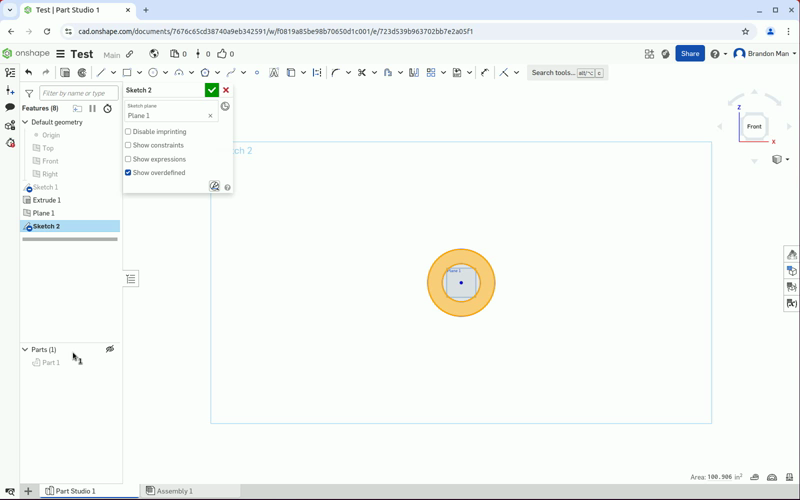
key(shift+y)
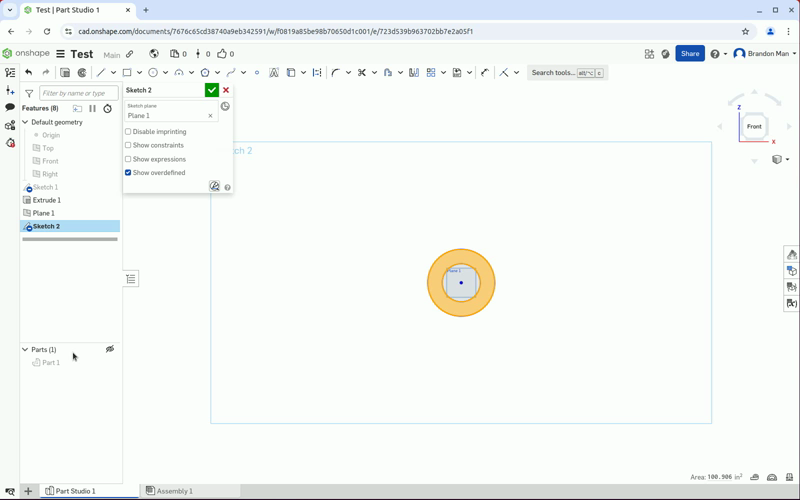
key(shift+e)
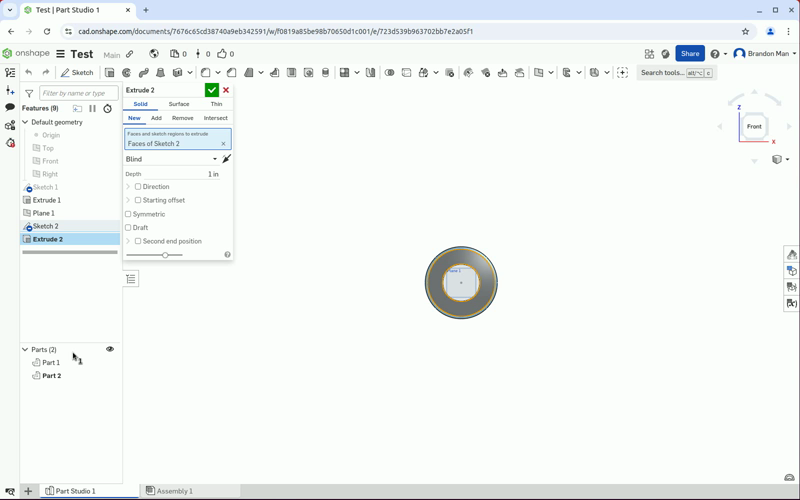
mouse_move(143, 106)
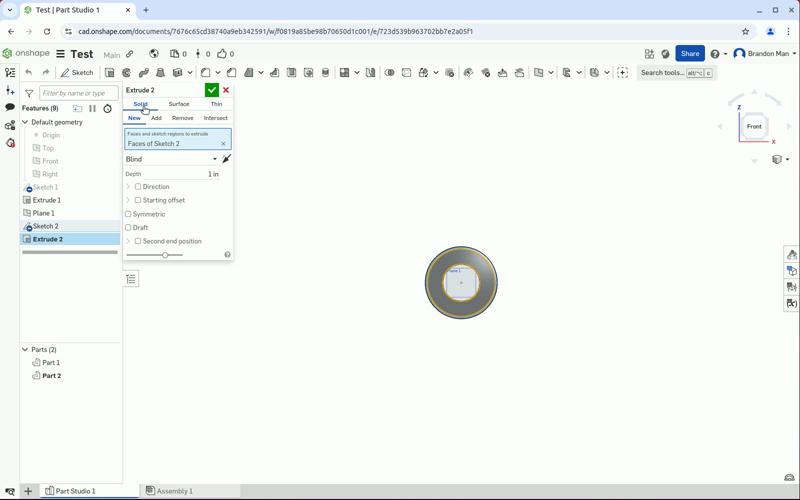
click(143, 106)
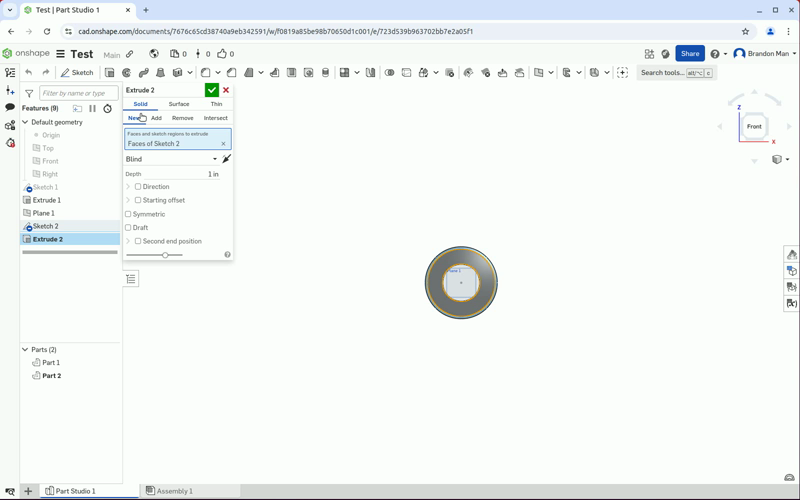
mouse_move(137, 120)
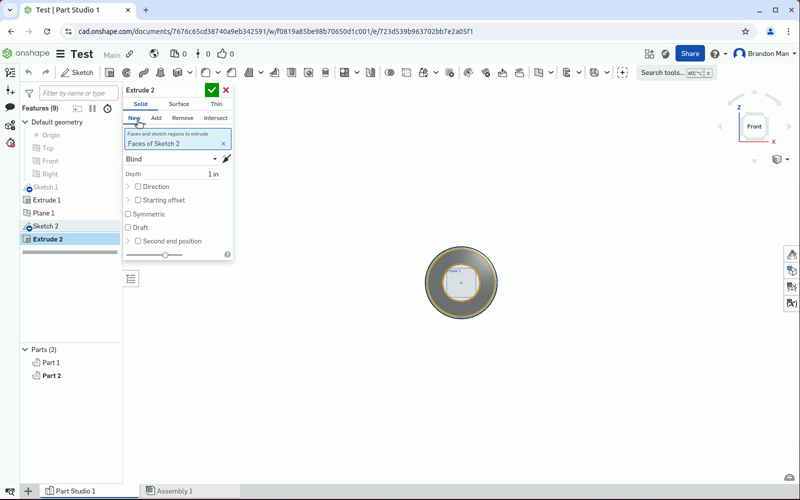
click(137, 120)
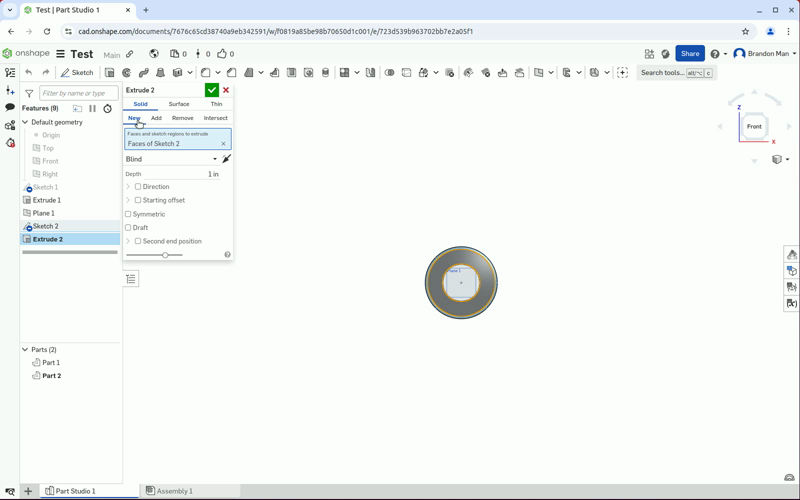
key(tab, 4)
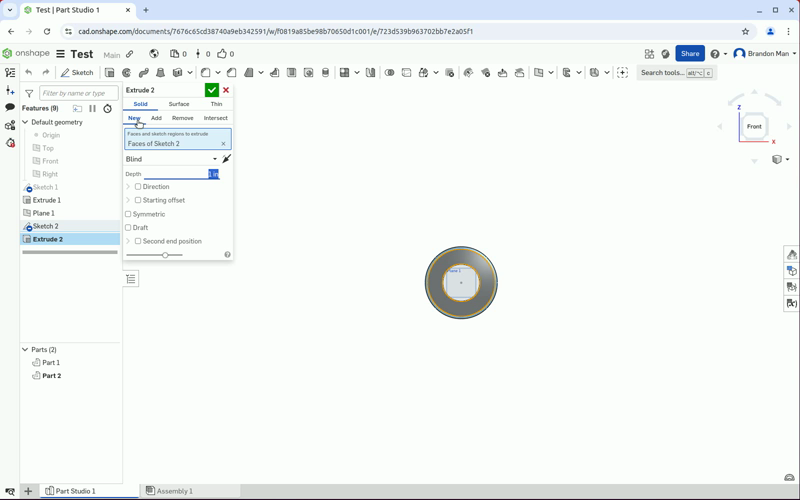
text(0.963)
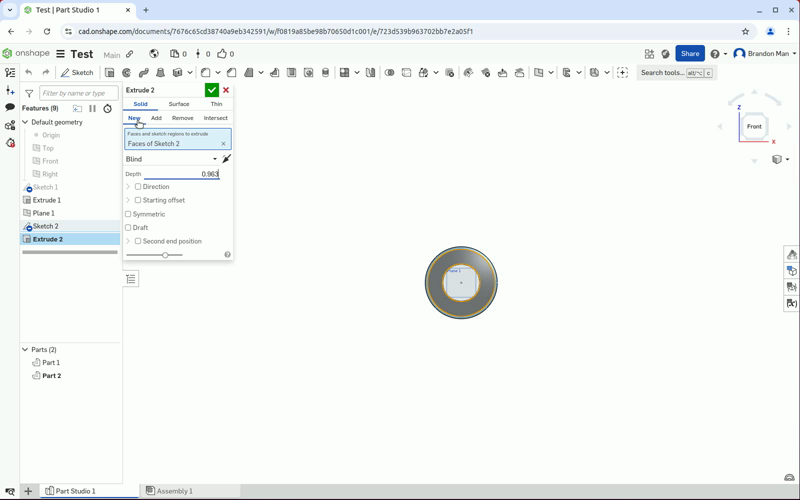
key(enter)
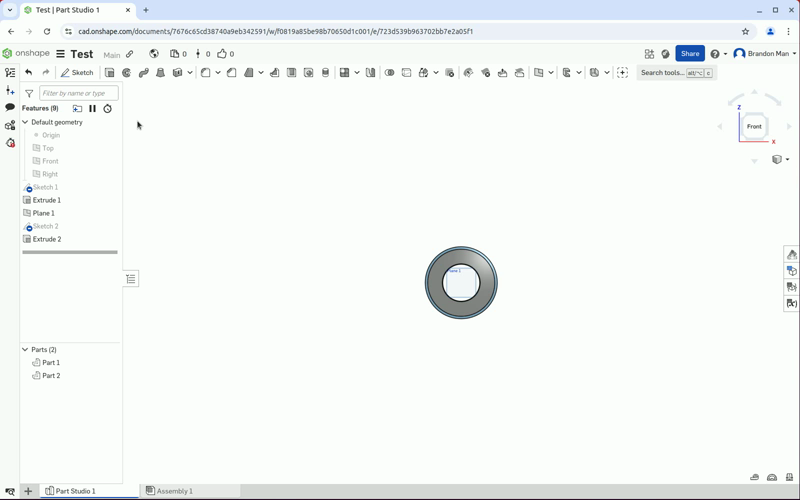
key(shift+h)
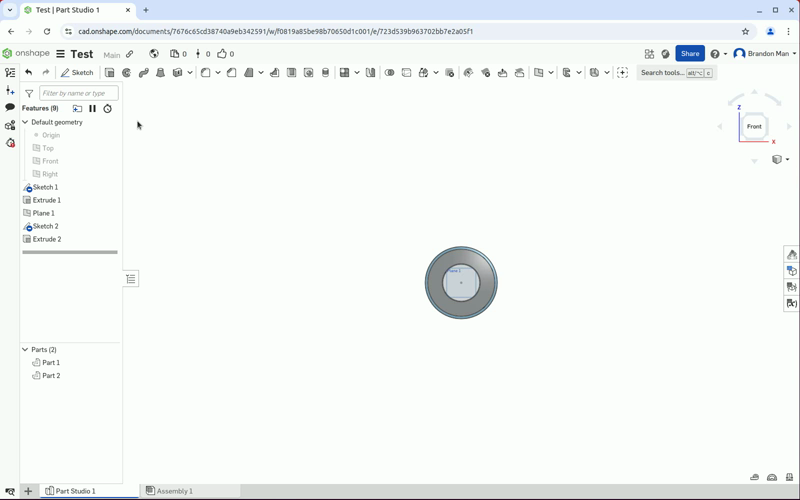
key(shift+h)
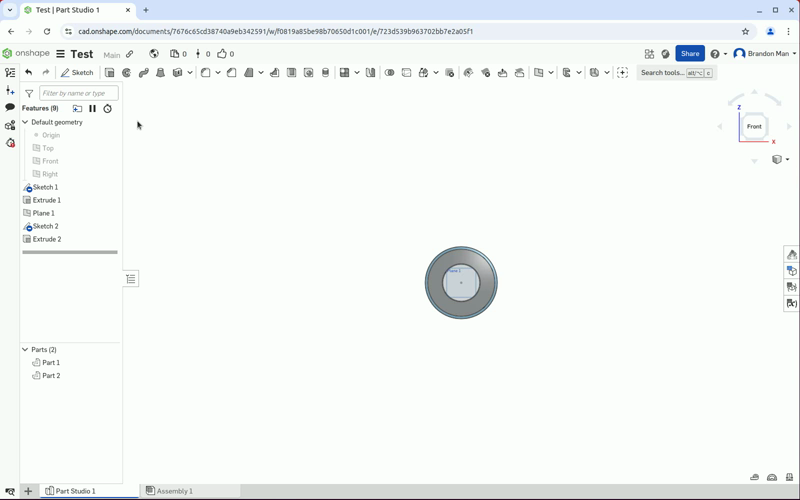
key(shift+7)
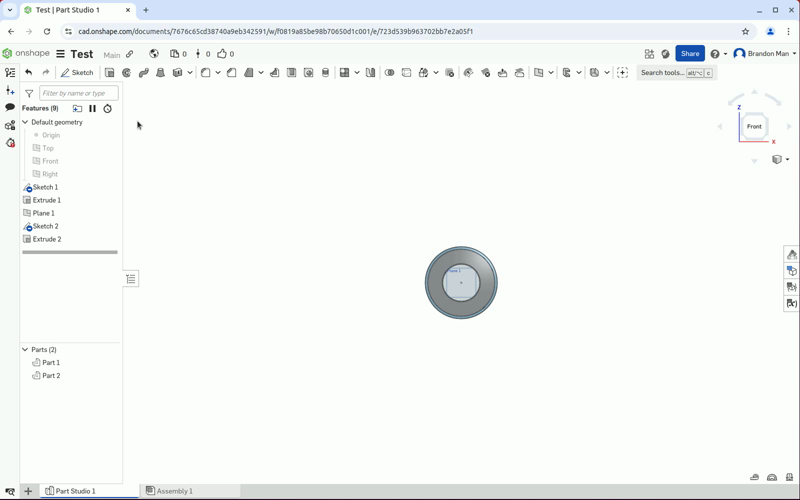
key(left, 2)
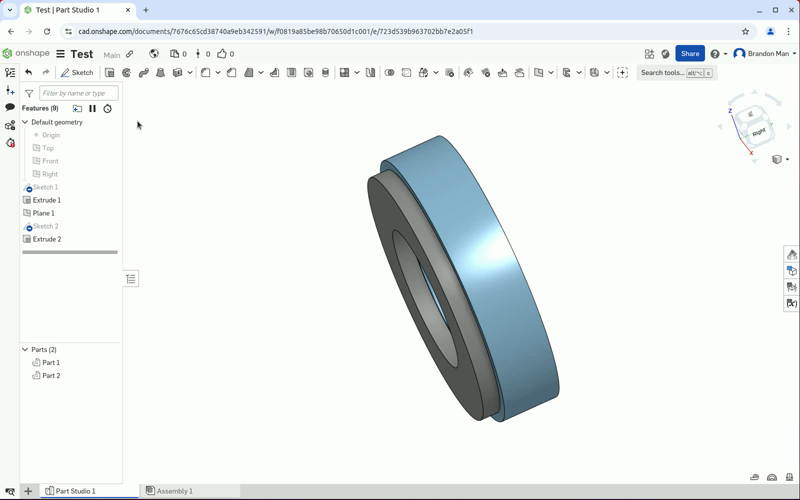
key(down, 2)
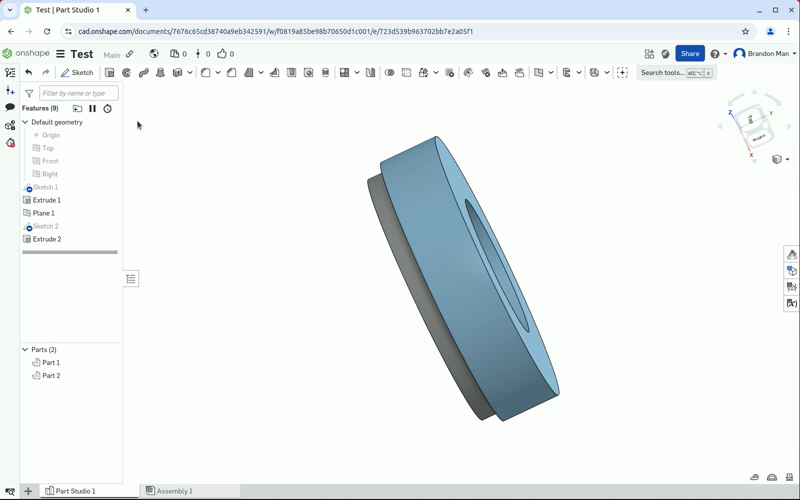
key(up, 2)
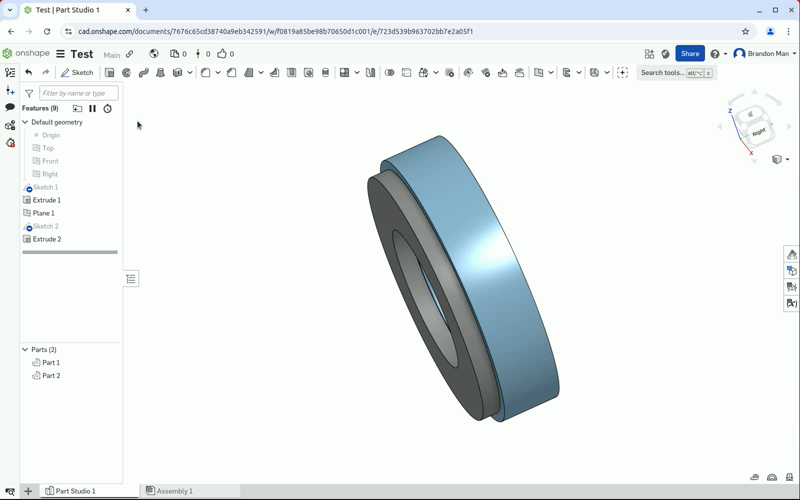
key(right, 2)
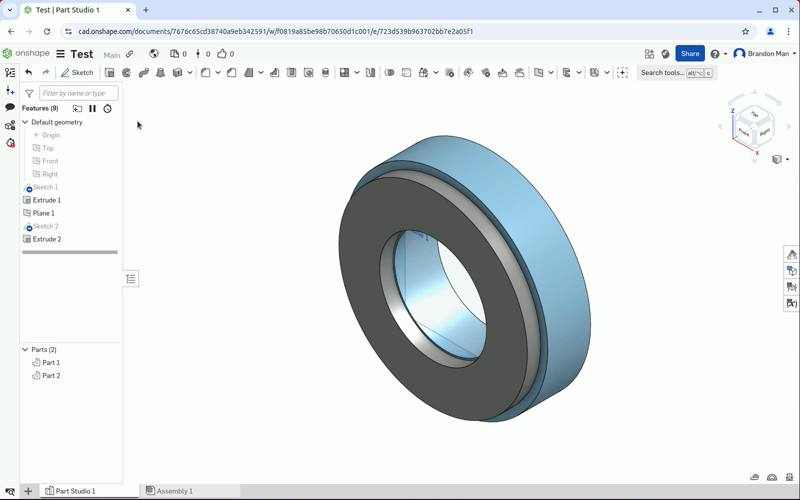
mouse_move(73, 189)
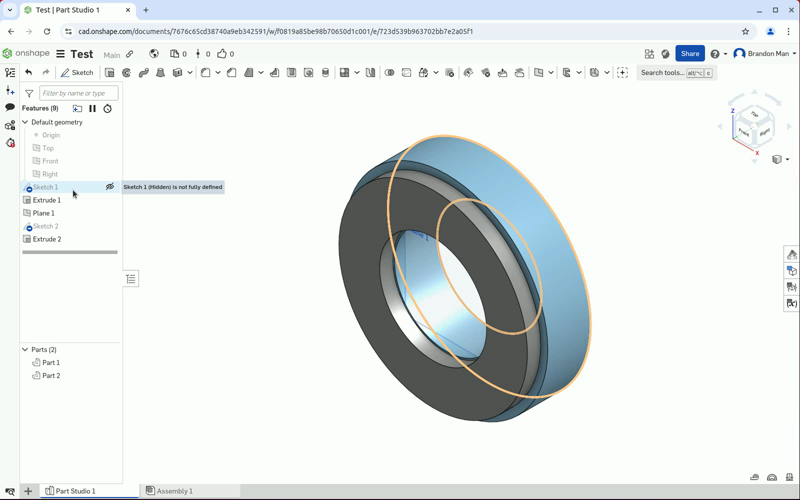
click(73, 189)